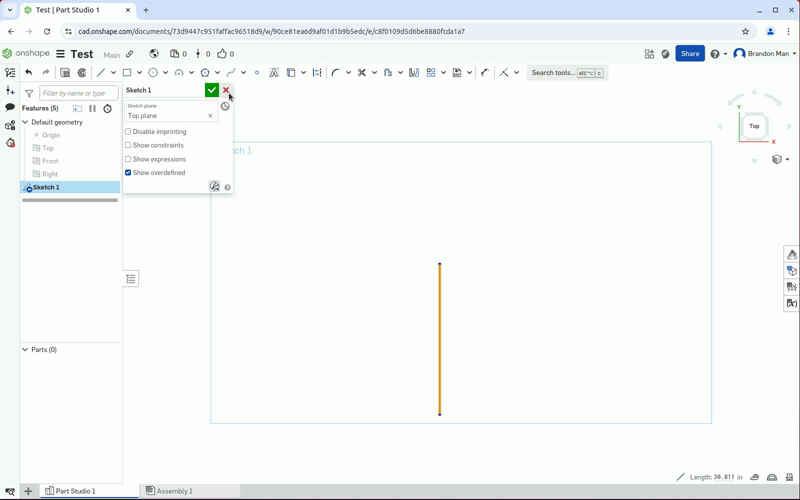
key(shift+h)
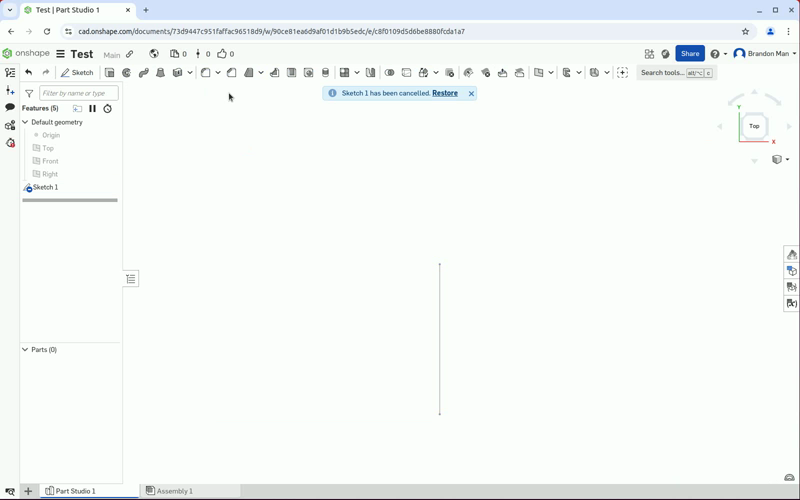
key(shift+s)
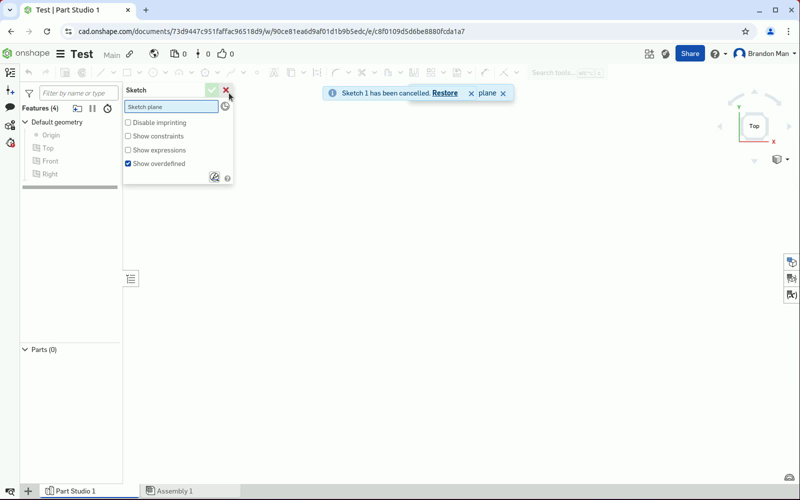
mouse_move(73, 150)
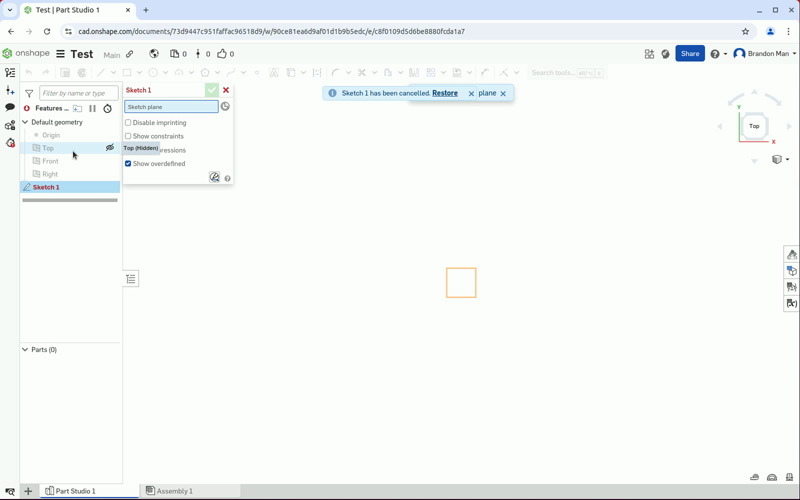
click(73, 150)
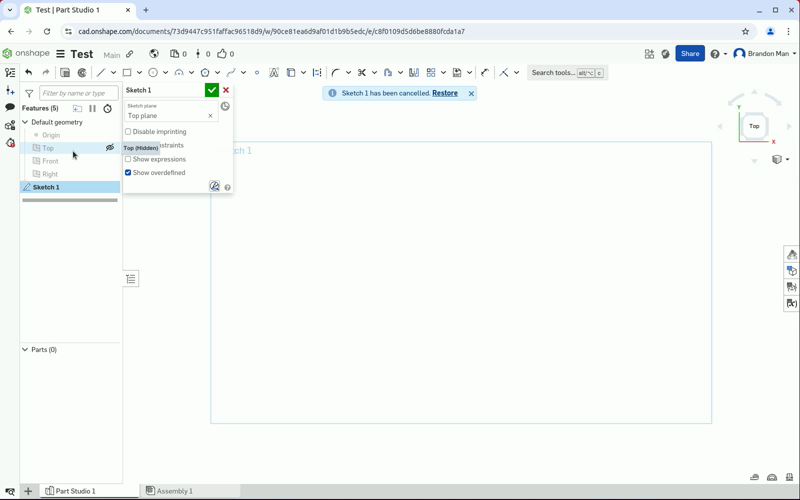
mouse_move(73, 352)
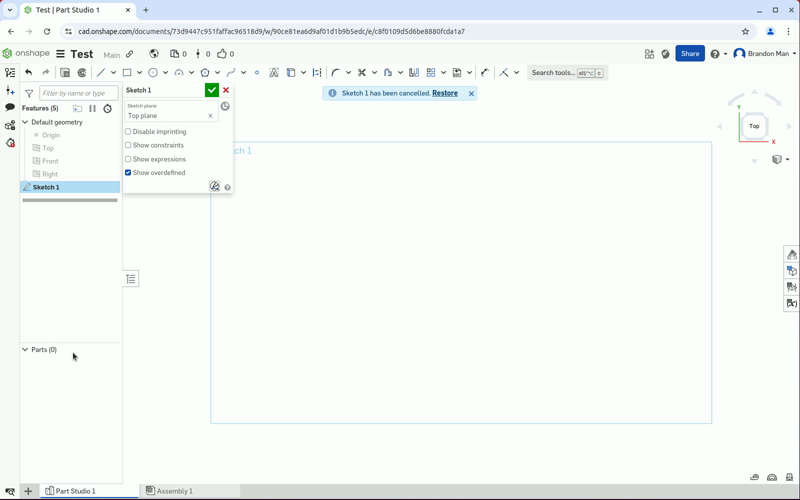
key(y)
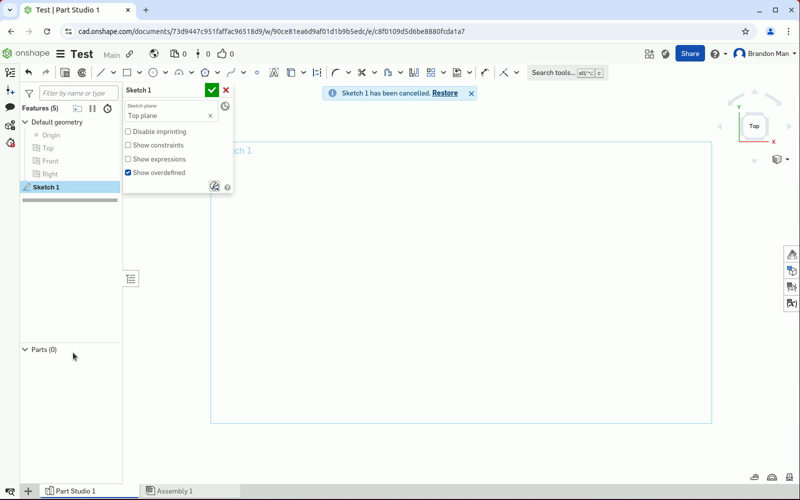
key(l)
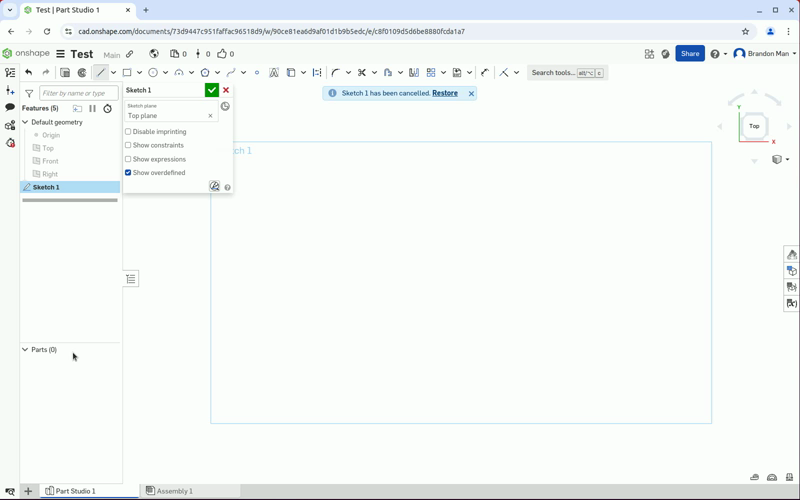
key_down(shift)
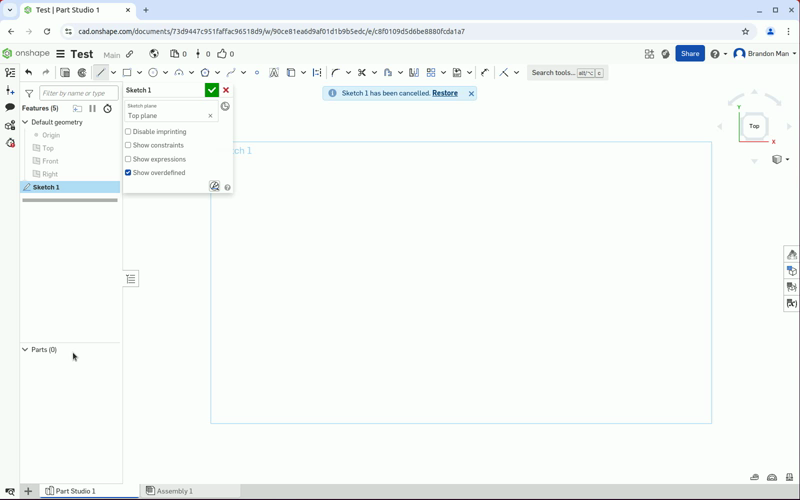
mouse_move(405, 337)
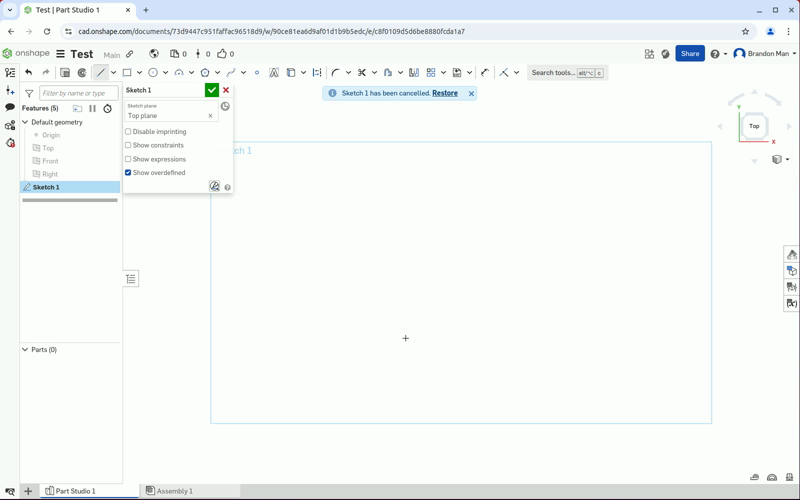
click(405, 337)
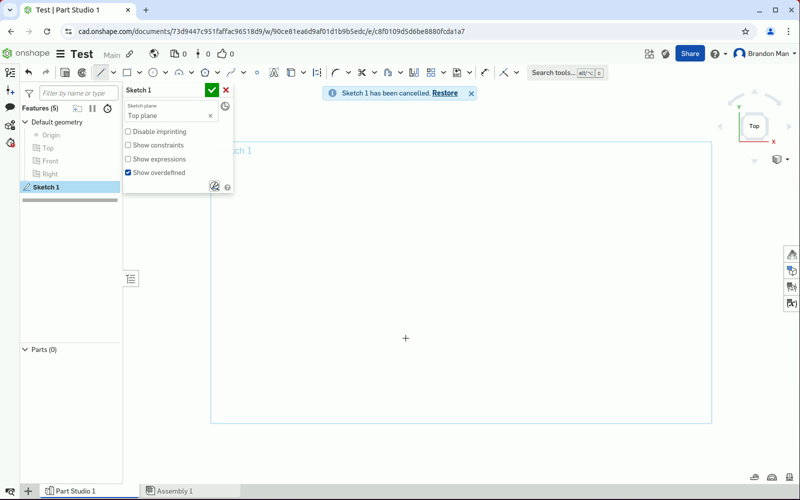
key_up(shift)
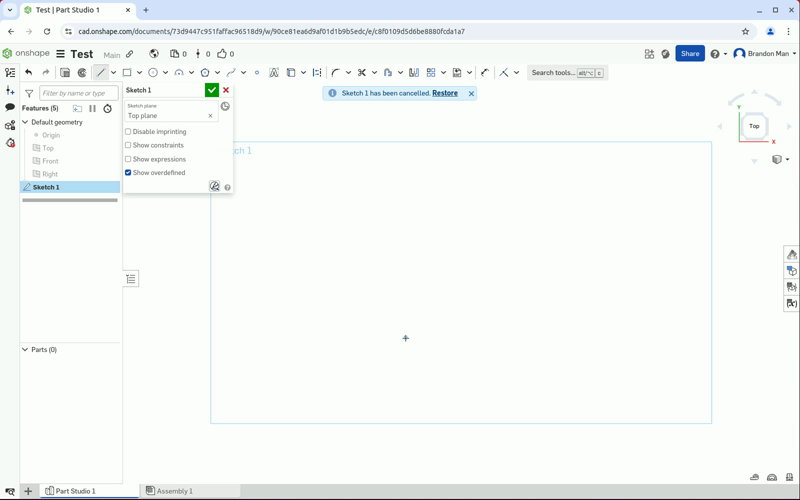
key_down(shift)
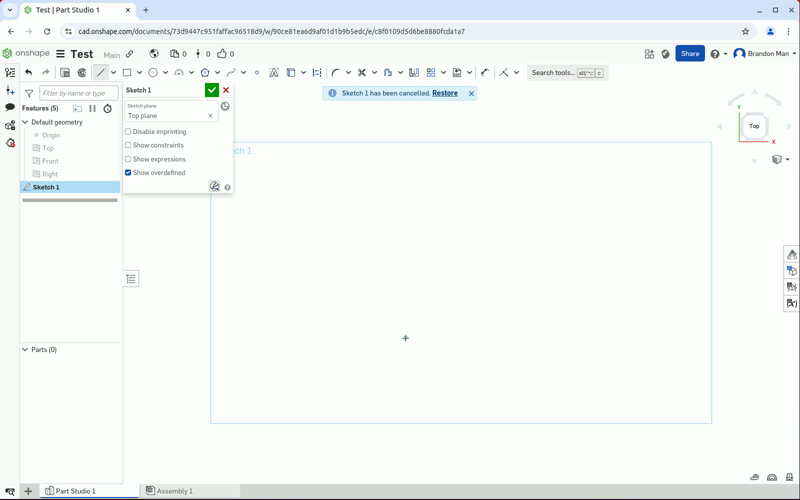
mouse_move(518, 337)
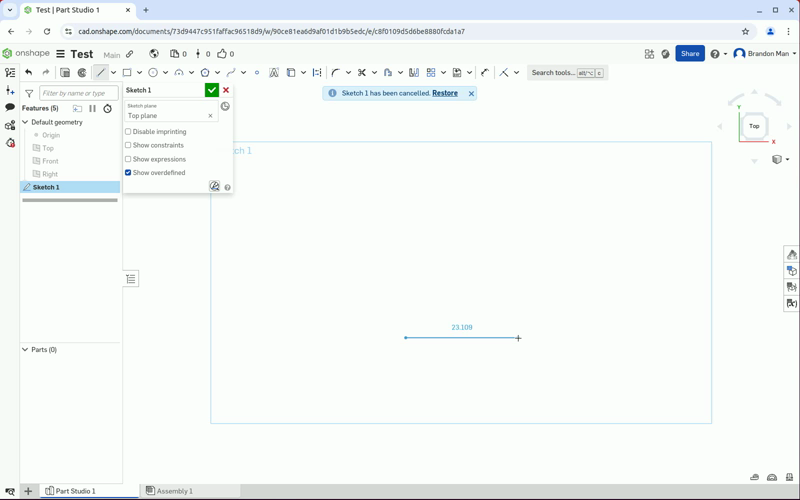
click(518, 337)
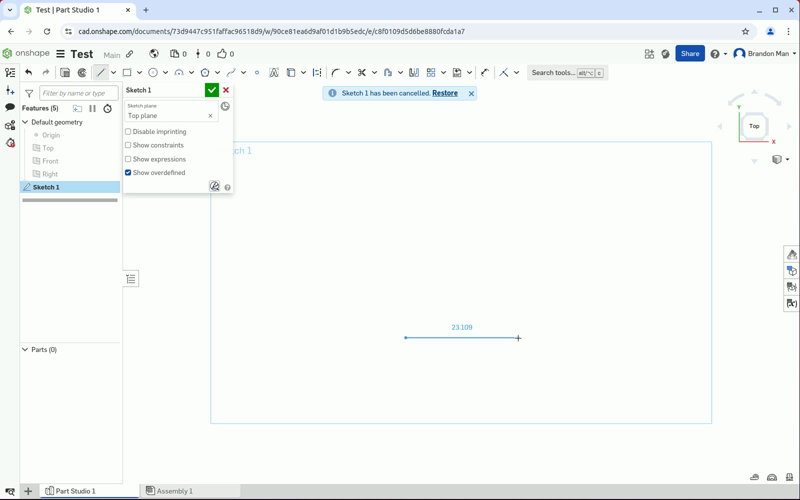
key_up(shift)
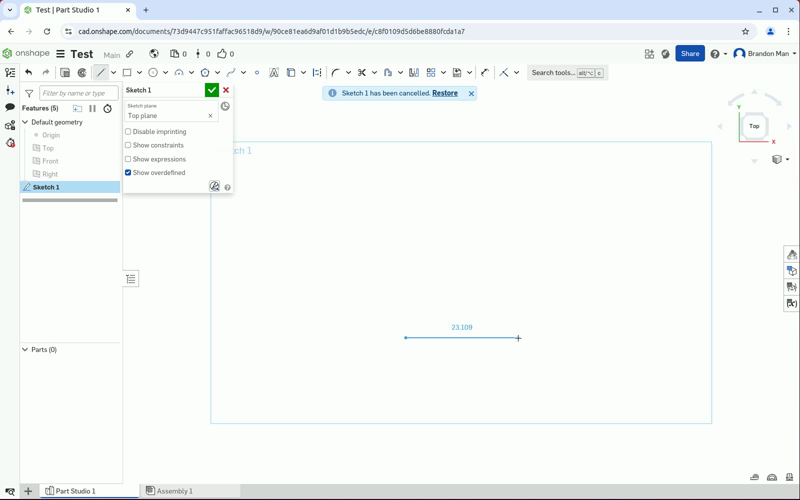
key_down(shift)
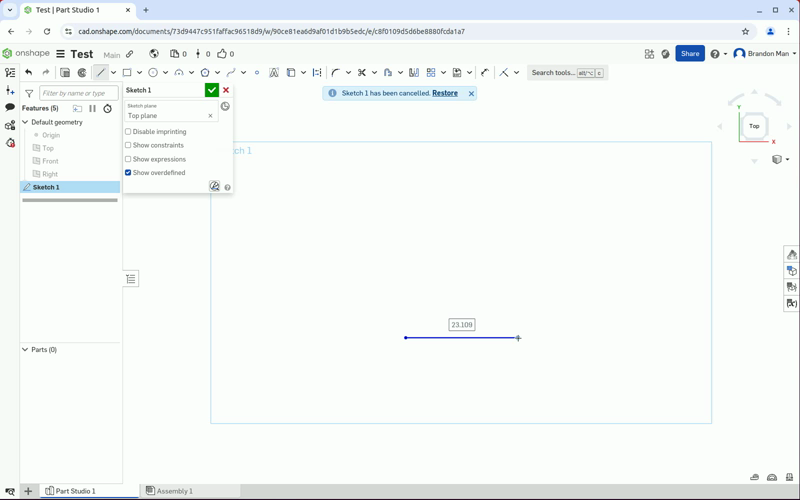
mouse_move(518, 225)
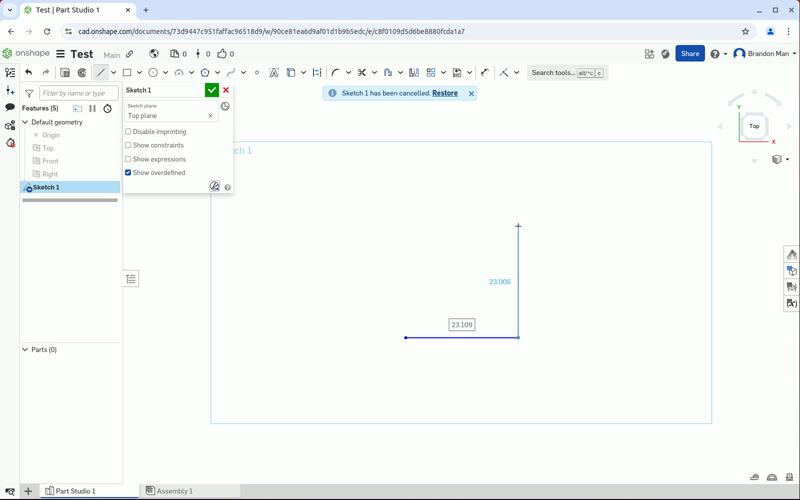
click(518, 225)
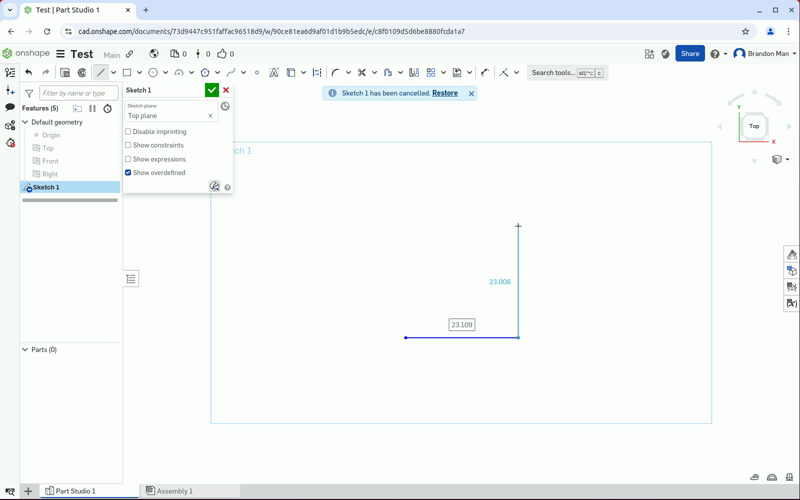
key_up(shift)
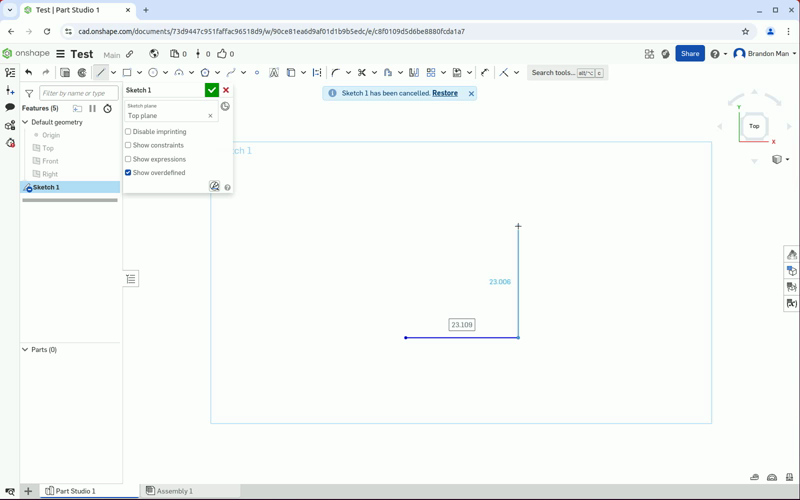
key_down(shift)
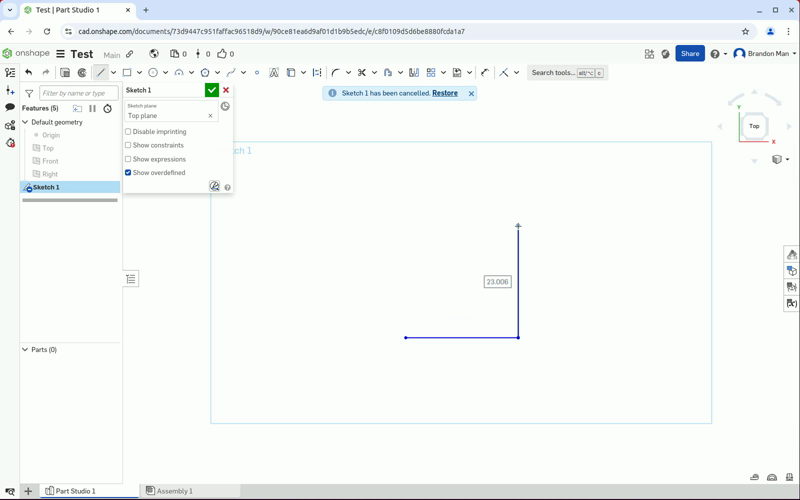
mouse_move(405, 225)
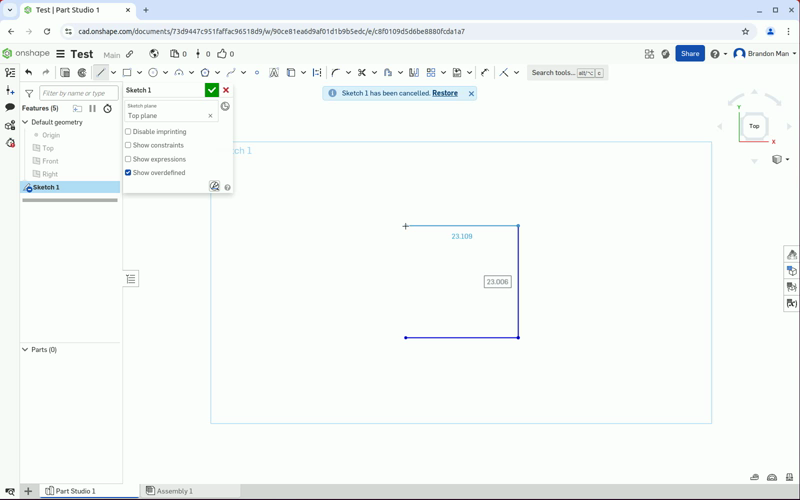
click(405, 225)
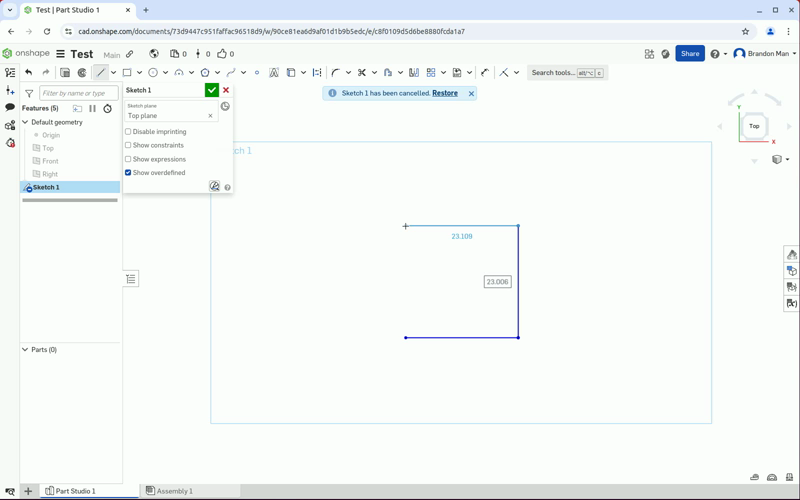
key_up(shift)
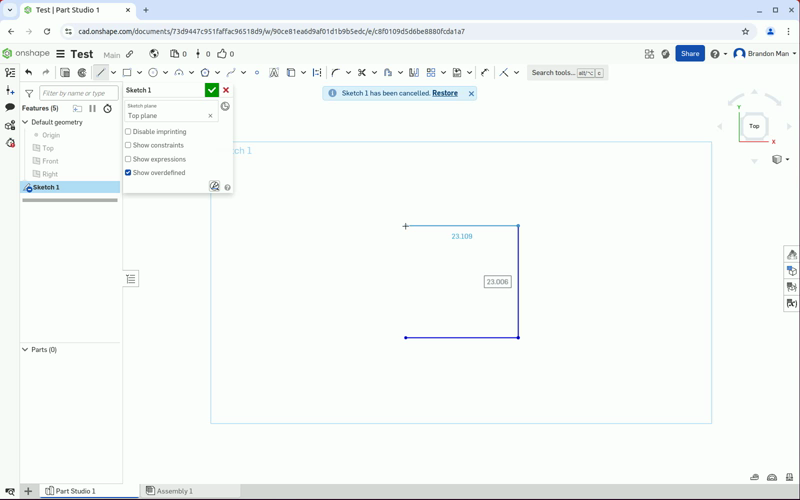
key_down(shift)
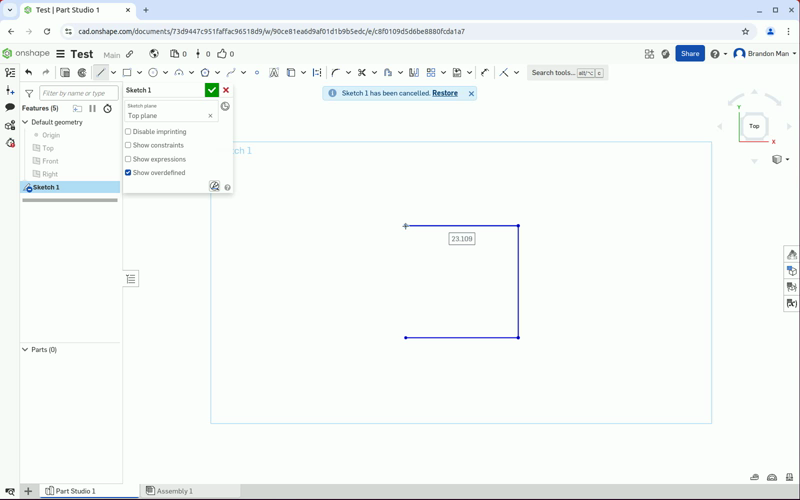
mouse_move(405, 337)
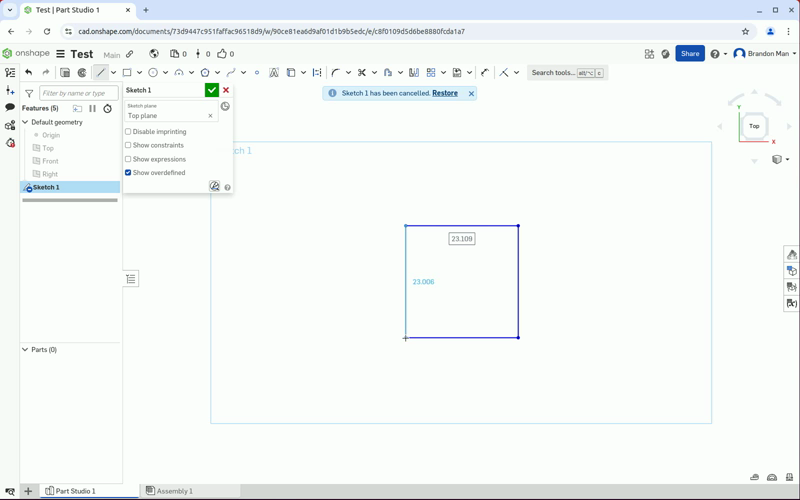
key_up(shift)
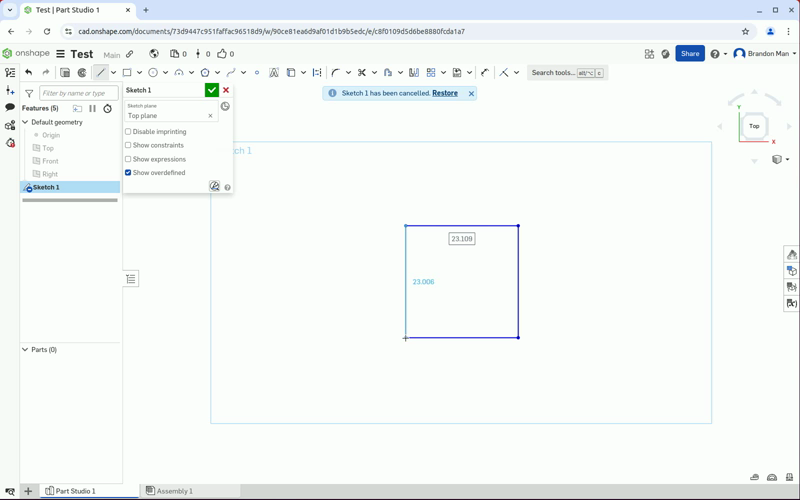
click(405, 337)
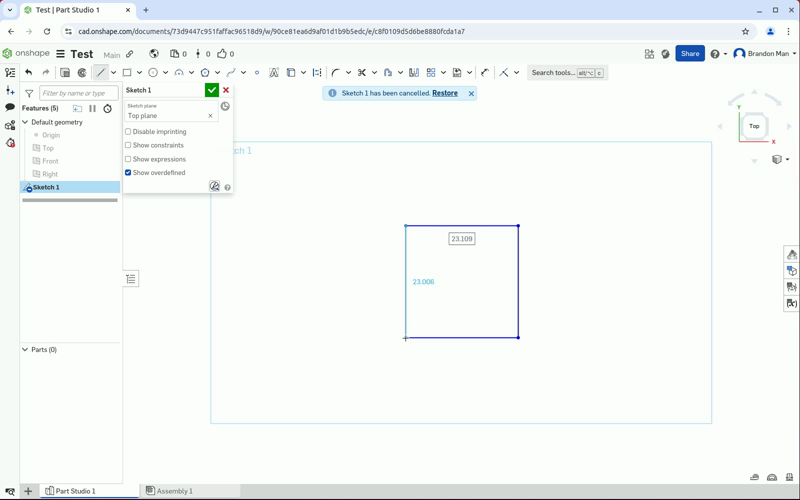
key(esc)
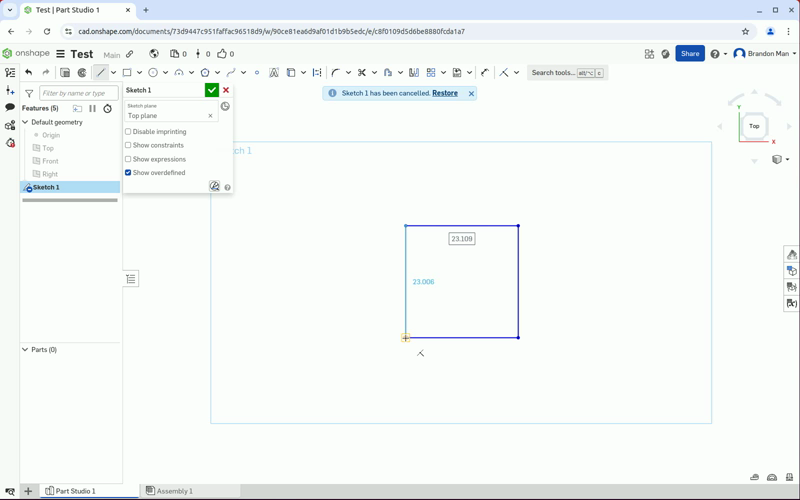
mouse_move(502, 272)
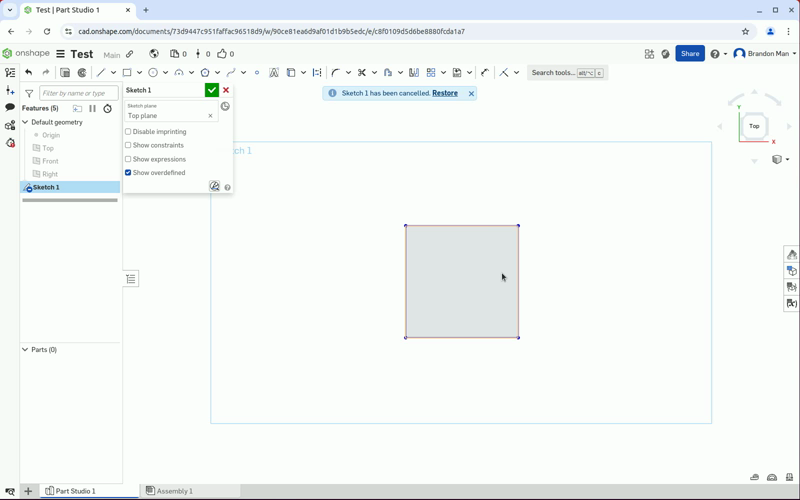
click(502, 272)
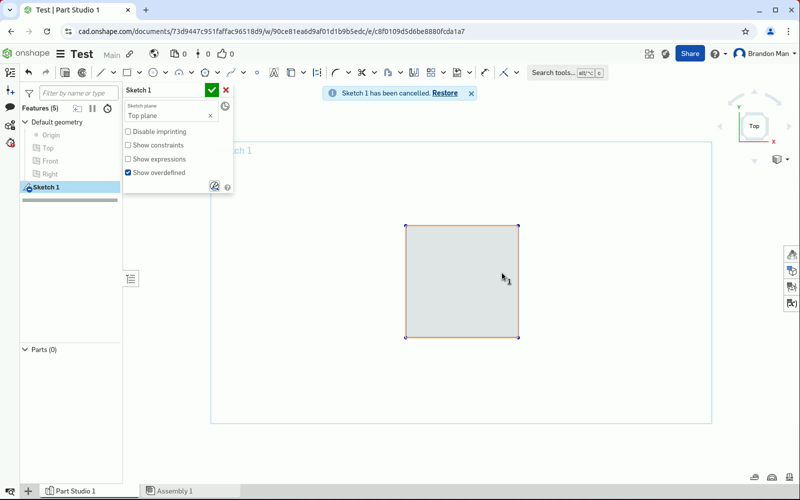
mouse_move(73, 352)
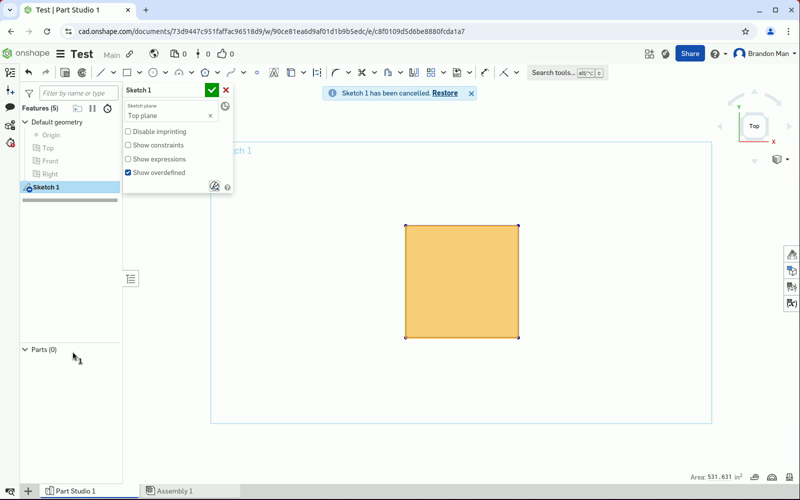
key(shift+y)
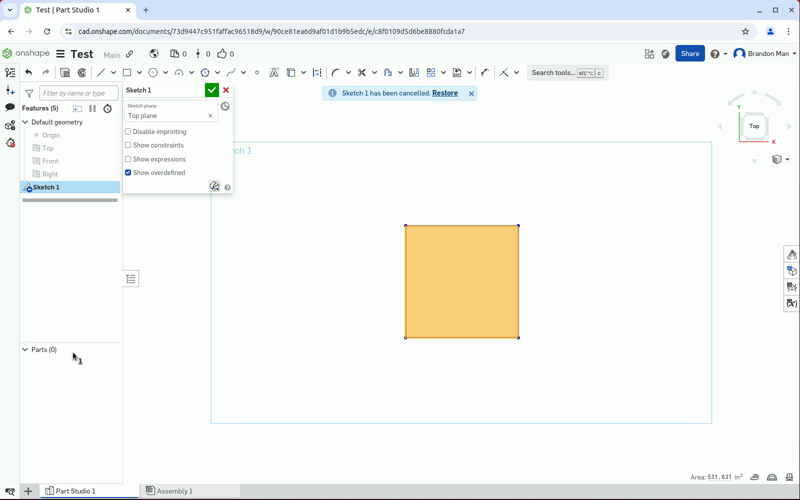
key(shift+e)
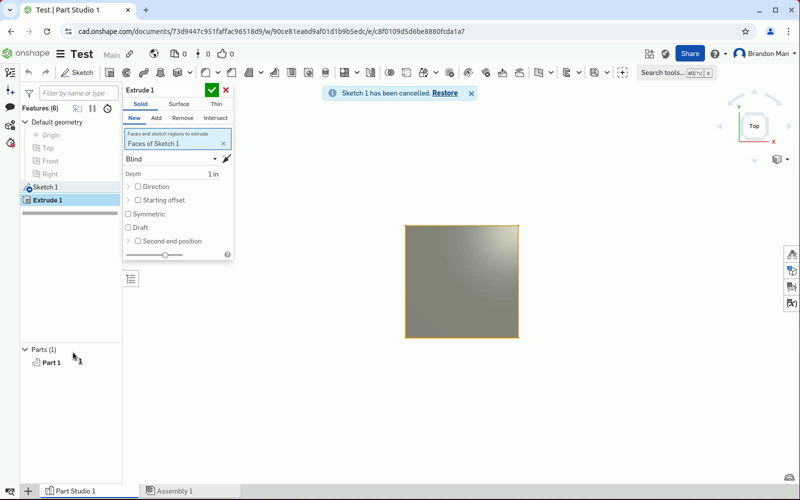
mouse_move(143, 106)
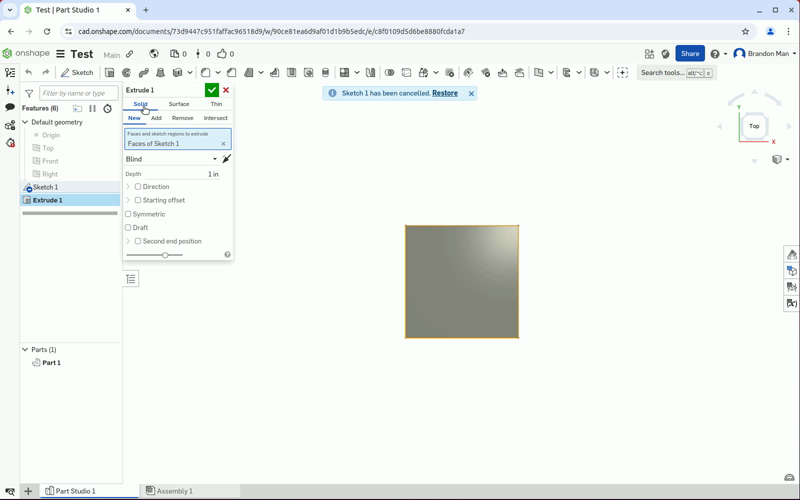
click(143, 106)
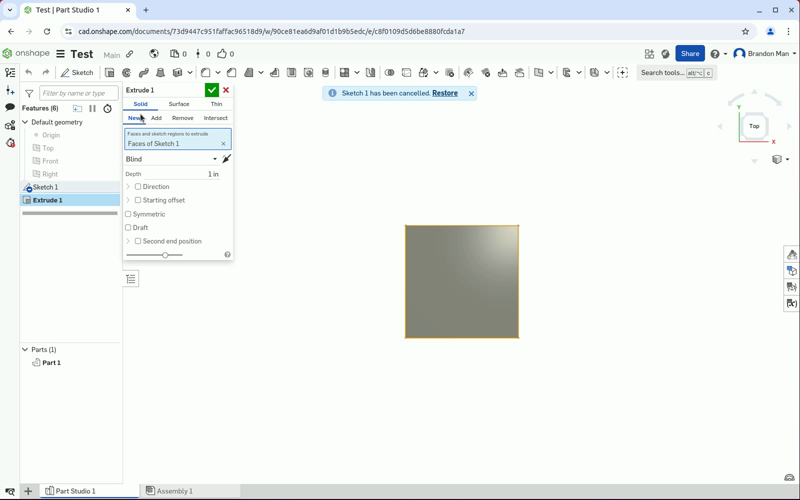
mouse_move(137, 120)
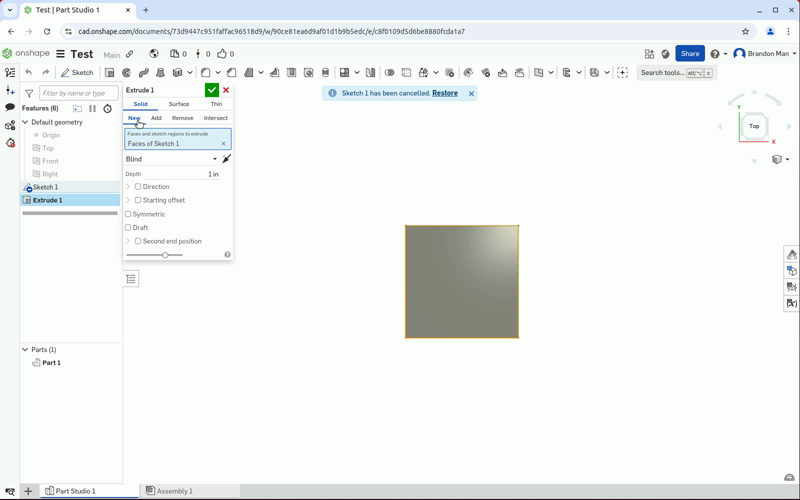
click(137, 120)
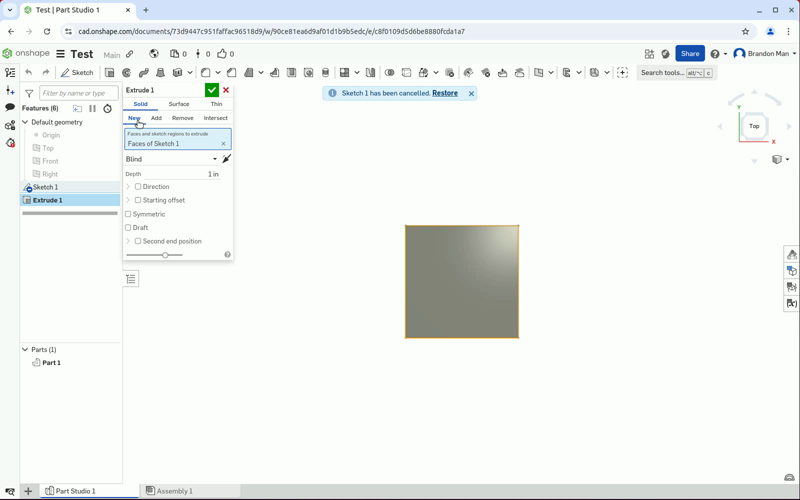
key(tab, 4)
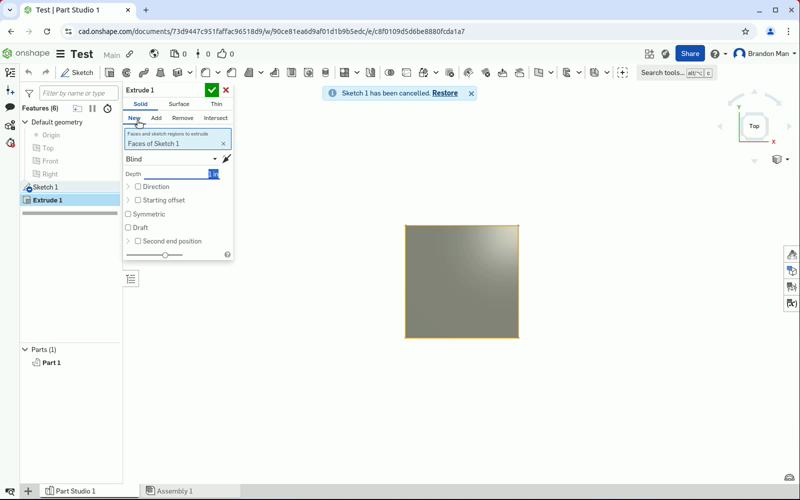
text(23.108)
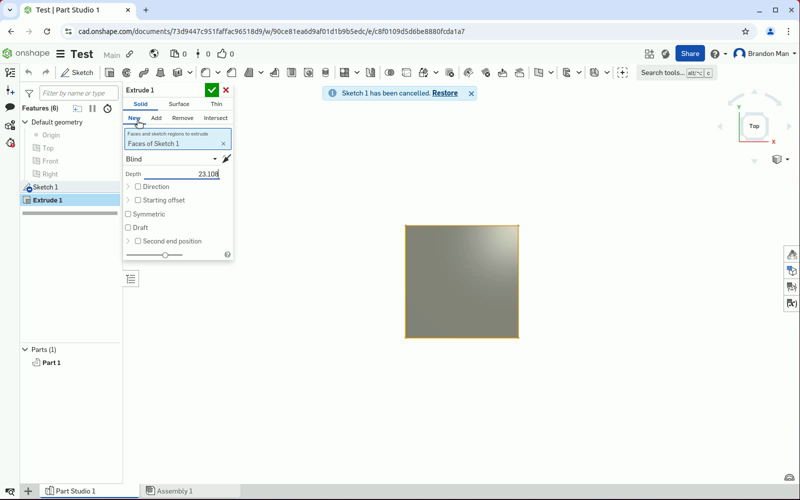
key(enter)
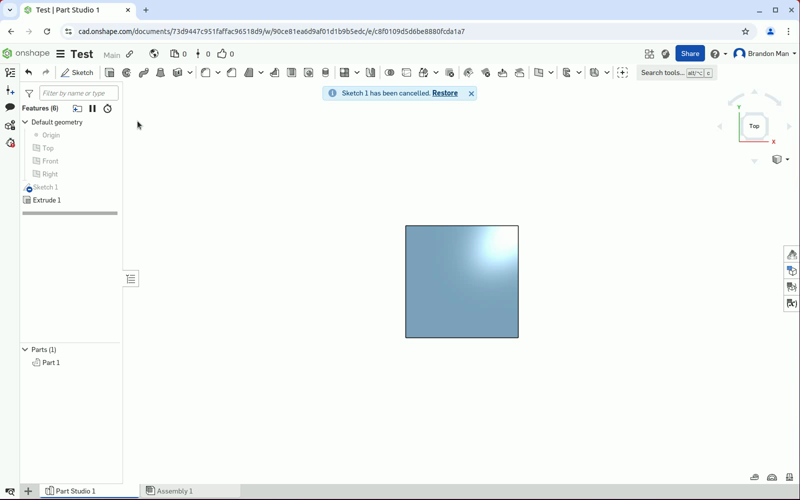
key(shift+h)
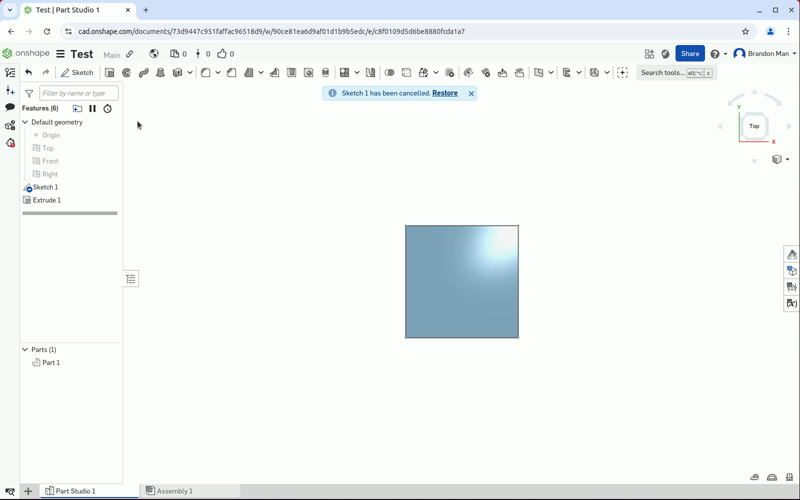
key(shift+h)
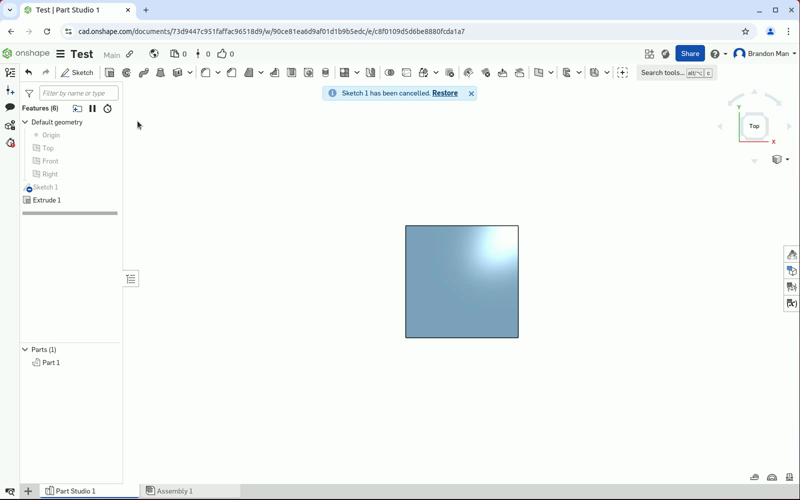
mouse_move(73, 189)
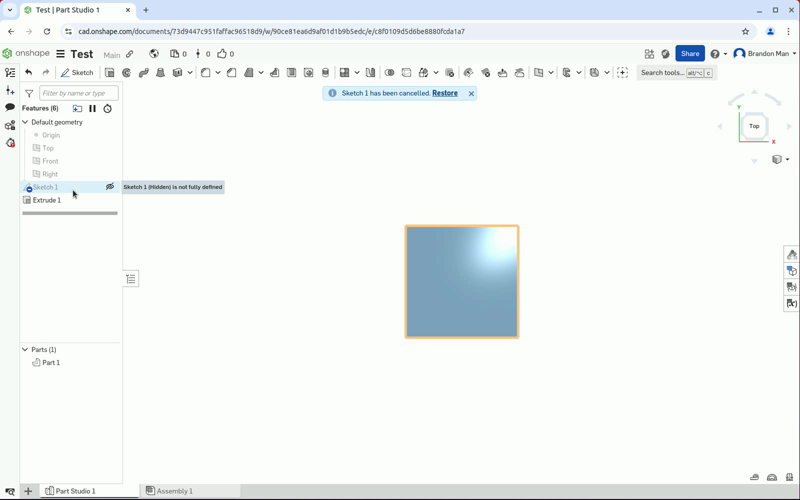
click(73, 189)
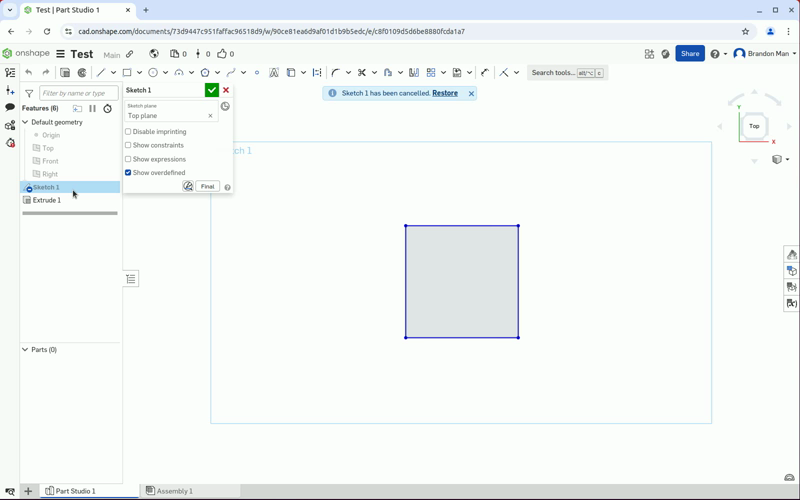
mouse_move(229, 92)
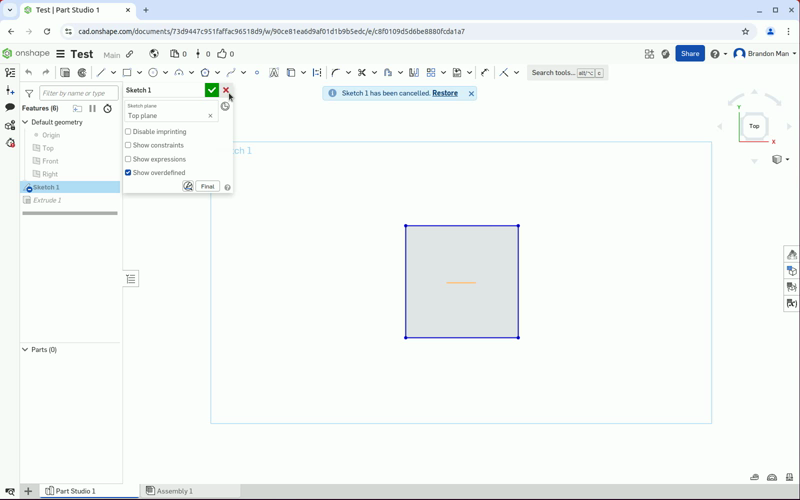
click(229, 92)
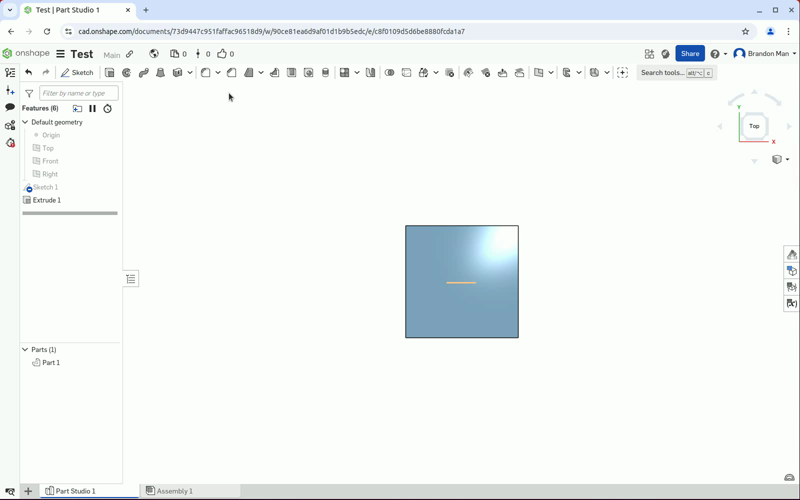
mouse_move(541, 75)
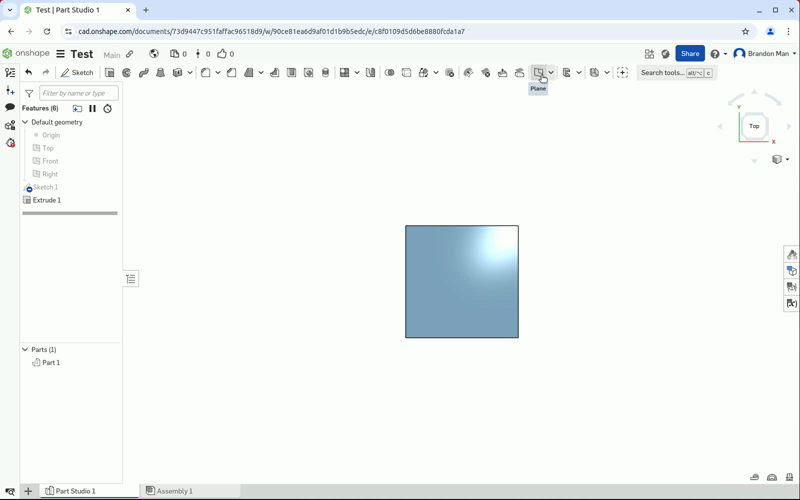
click(541, 75)
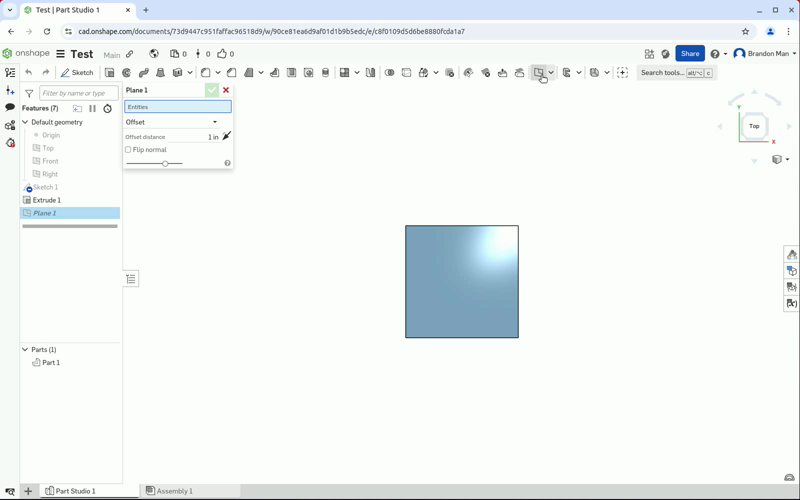
mouse_move(73, 150)
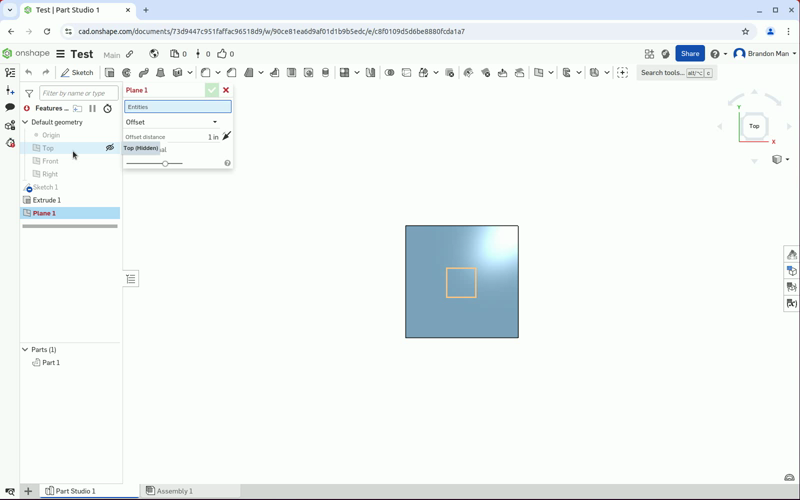
click(73, 150)
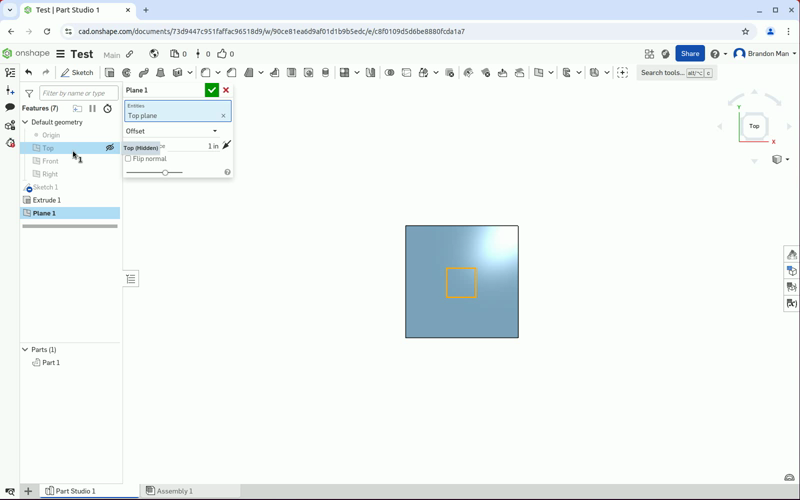
key(tab, 2)
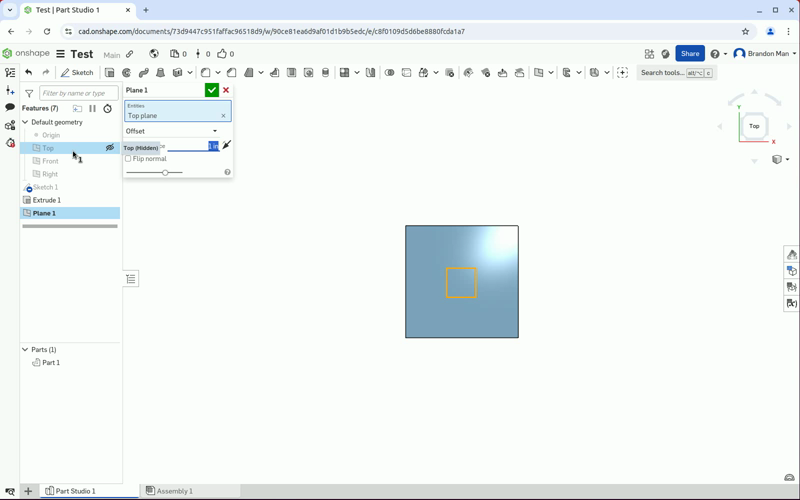
text(23.108)
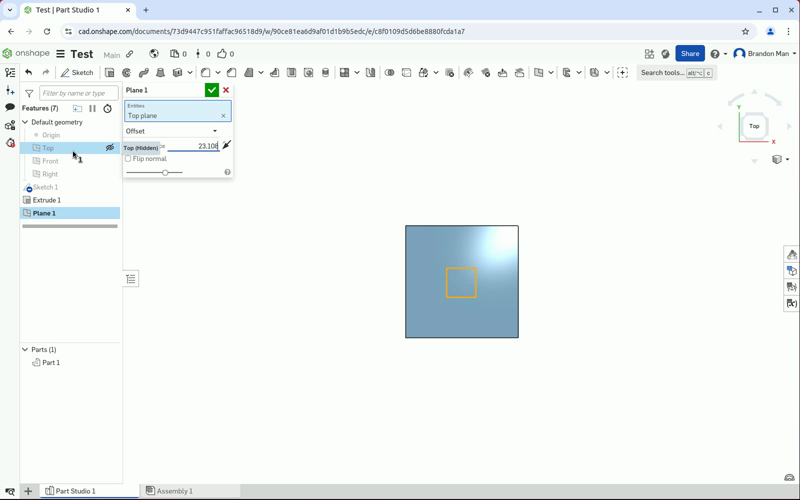
key(enter, 2)
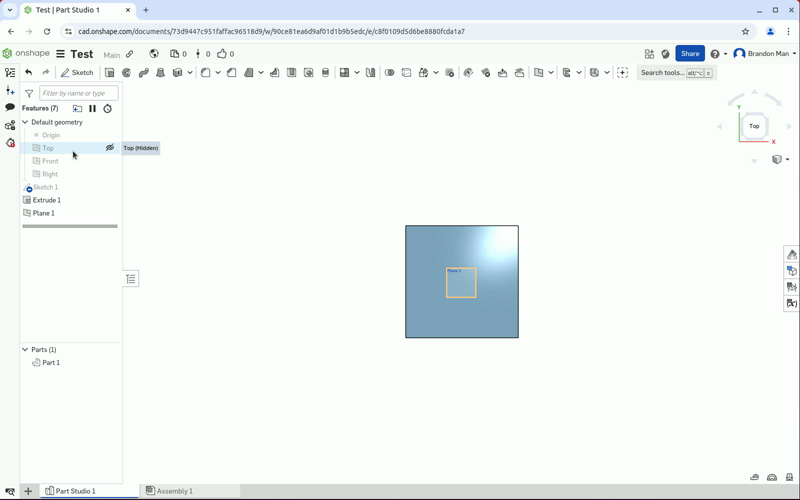
key(shift+s)
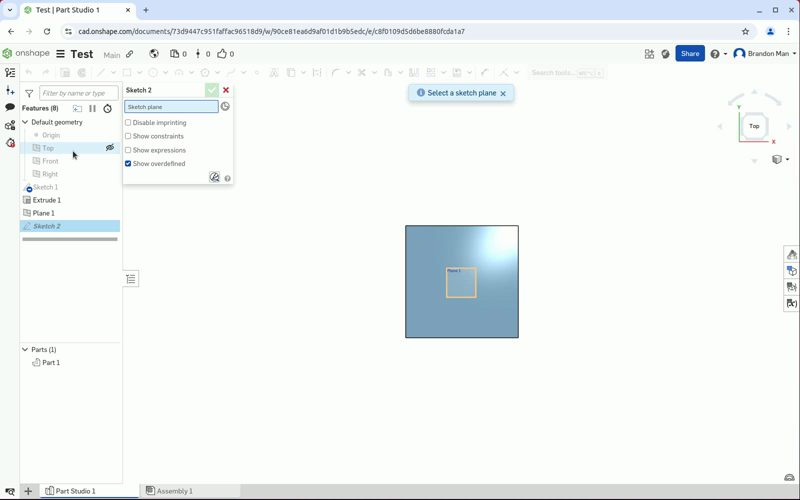
mouse_move(73, 215)
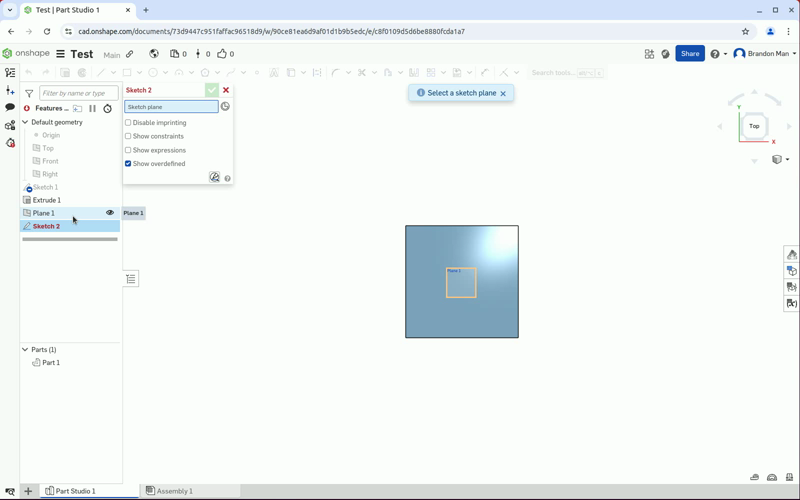
click(73, 215)
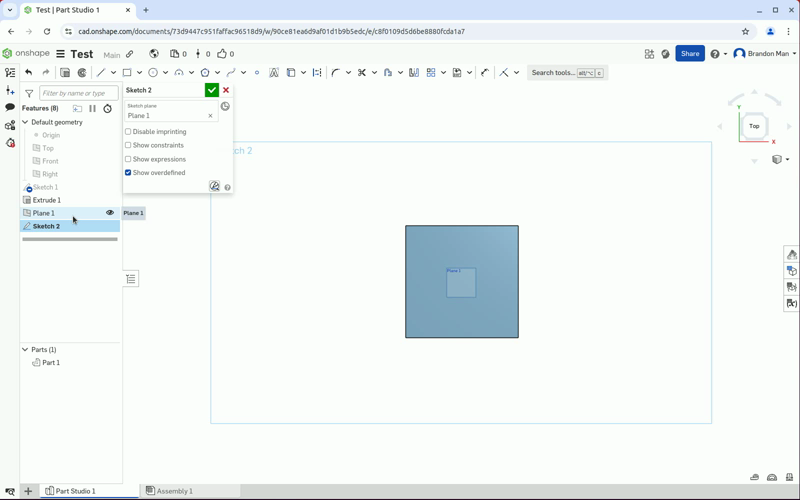
mouse_move(73, 352)
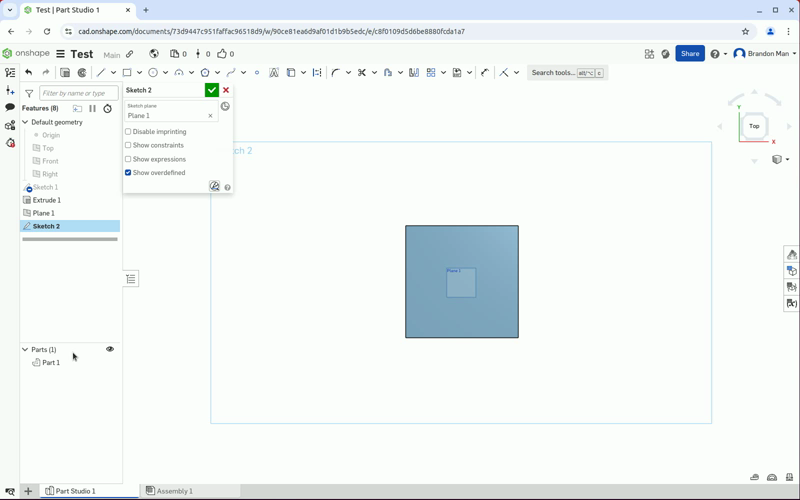
key(y)
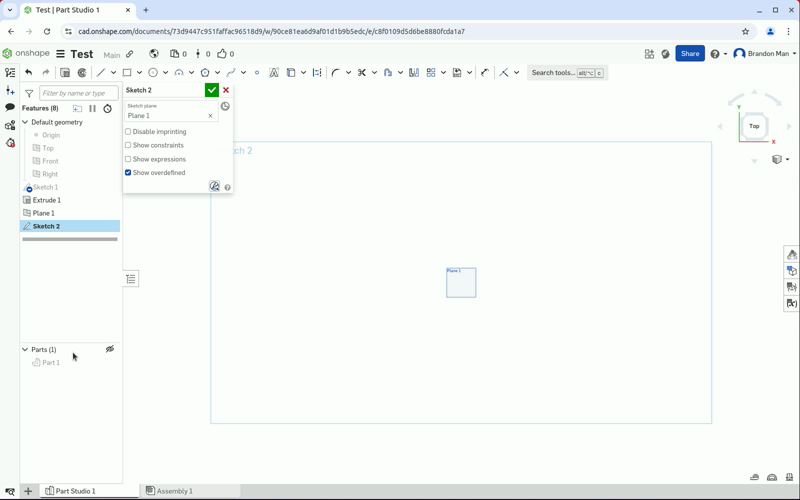
key(l)
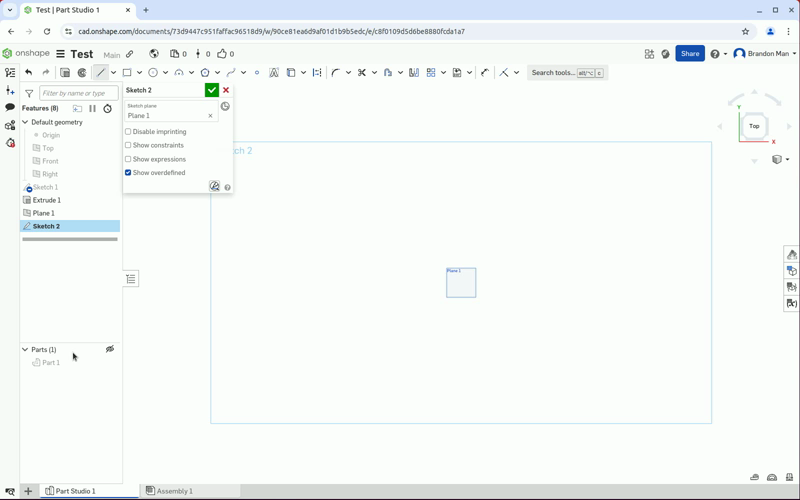
key_down(shift)
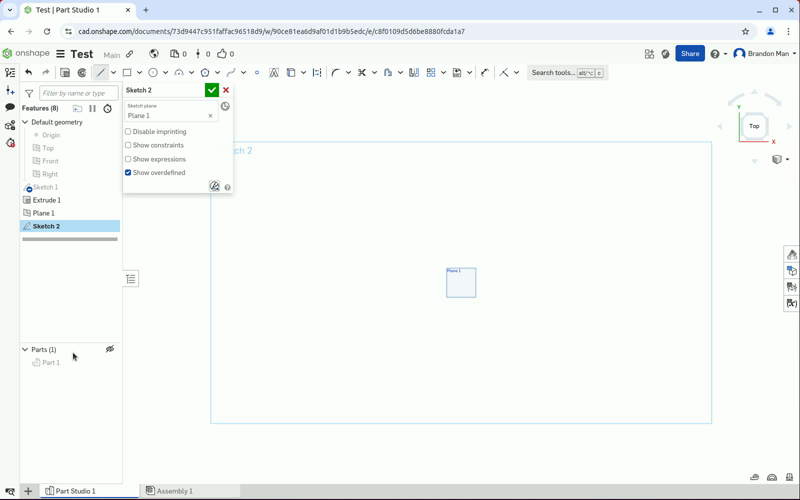
mouse_move(416, 328)
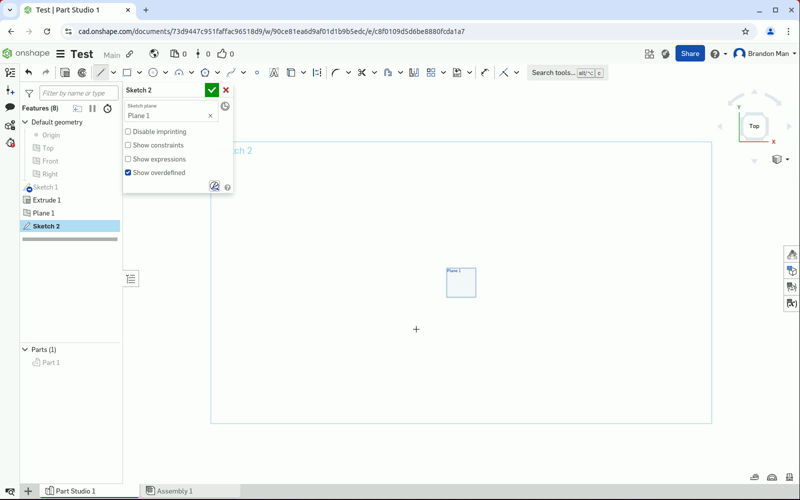
click(416, 328)
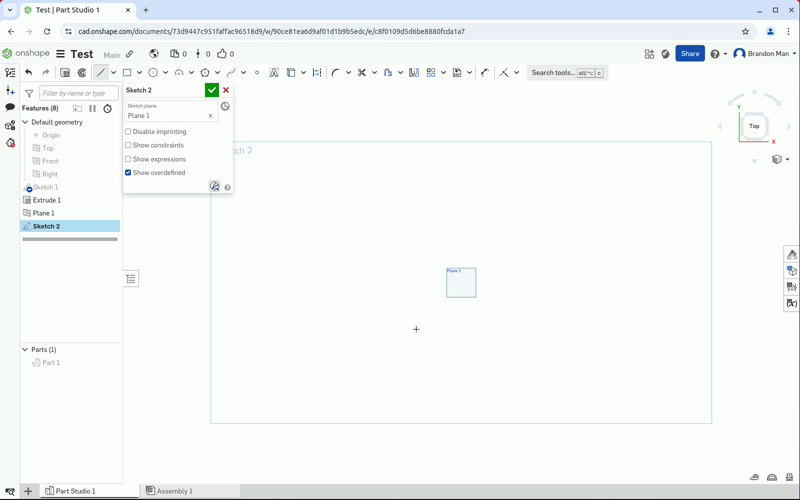
key_up(shift)
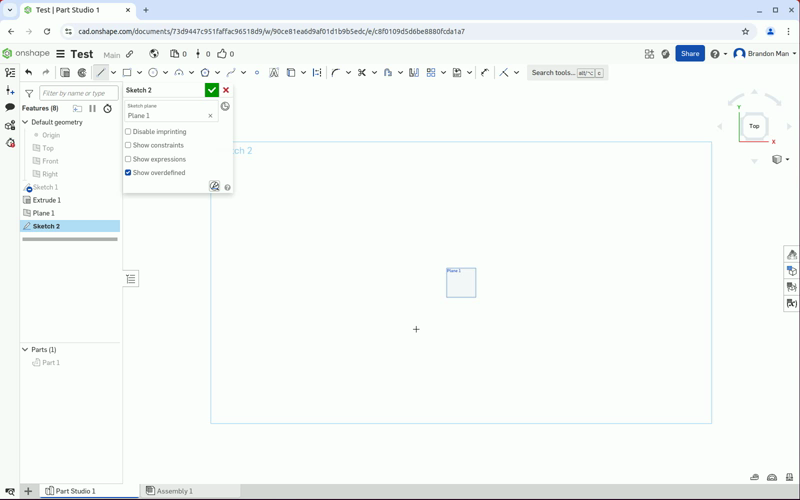
key_down(shift)
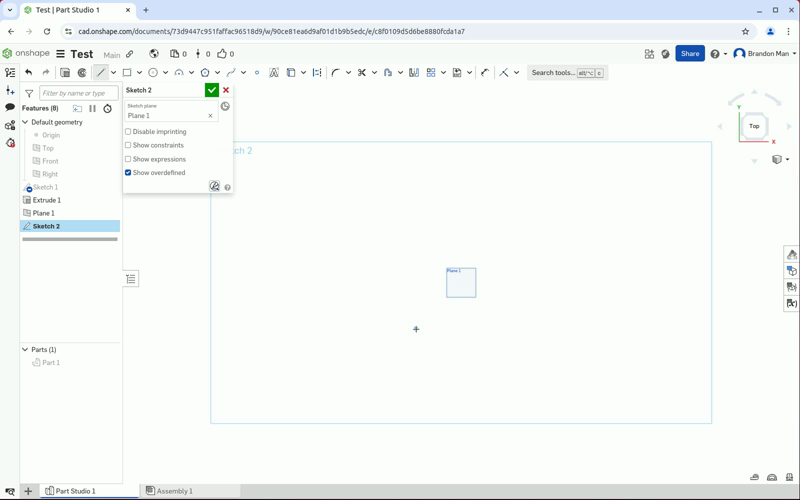
mouse_move(511, 328)
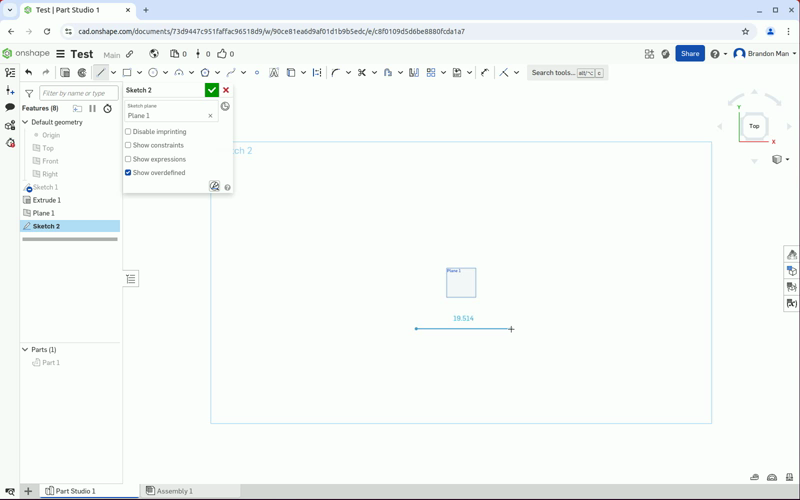
click(511, 328)
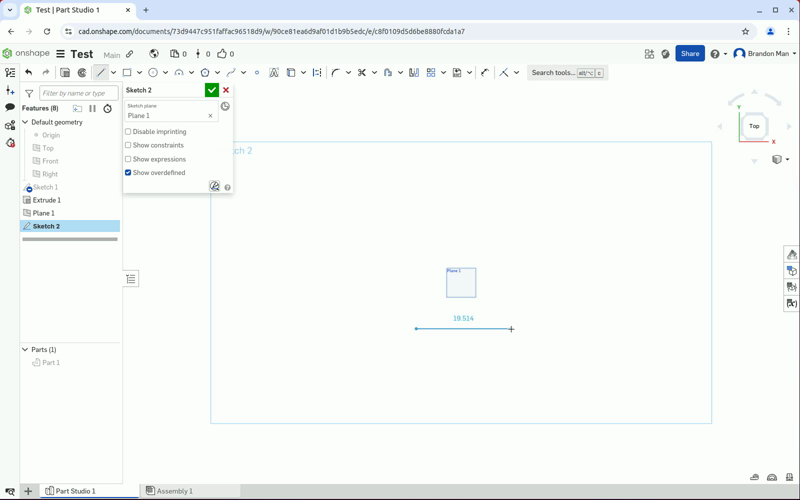
key_up(shift)
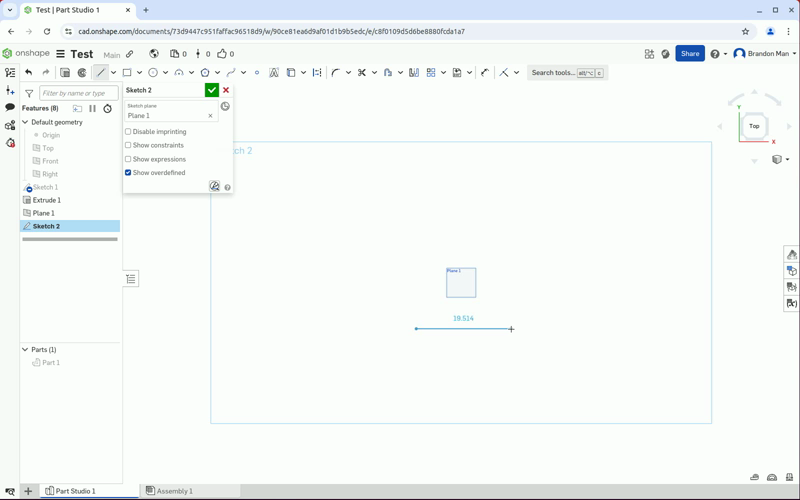
key_down(shift)
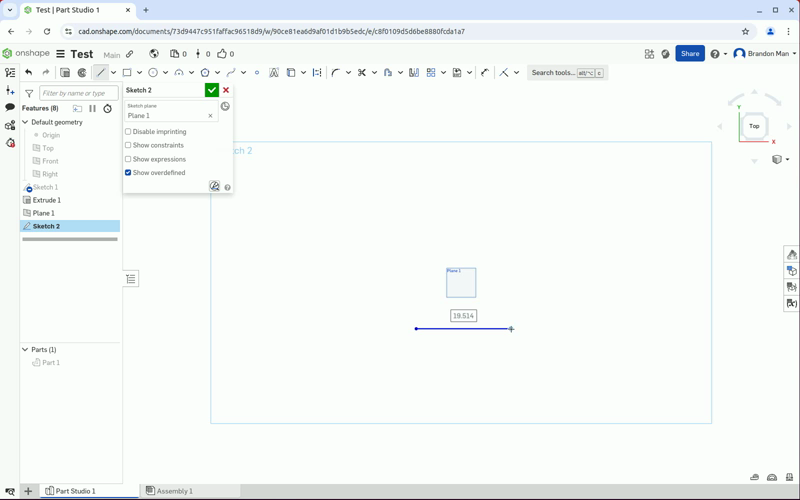
mouse_move(511, 237)
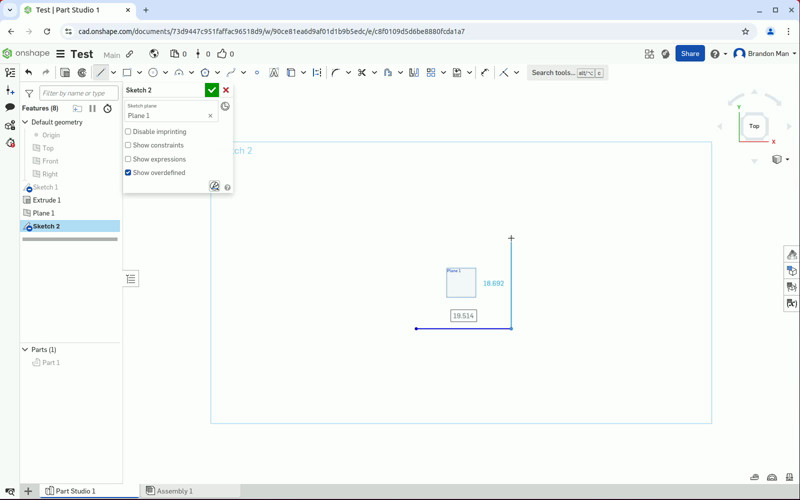
click(511, 237)
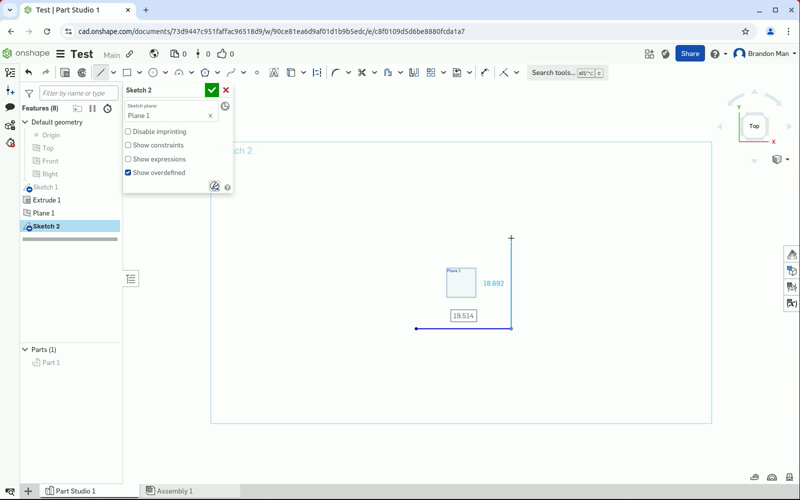
key_up(shift)
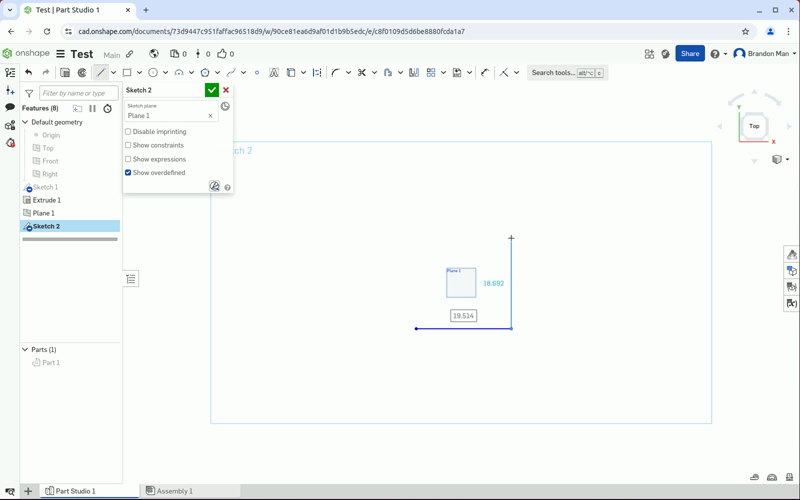
key_down(shift)
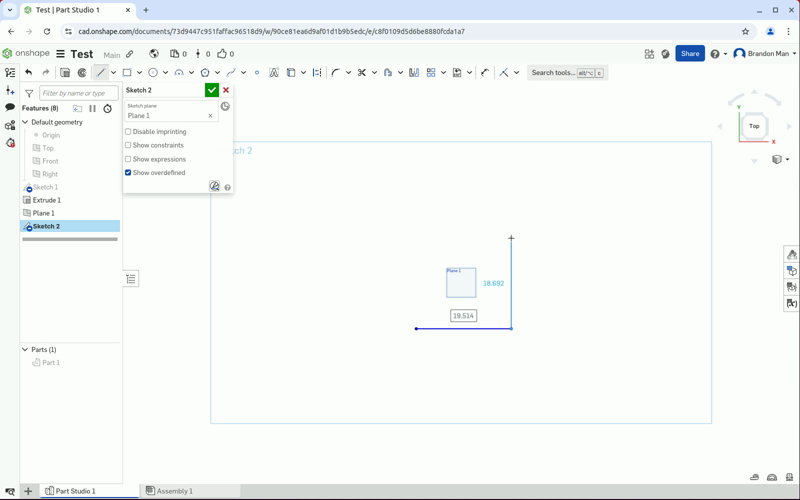
mouse_move(416, 237)
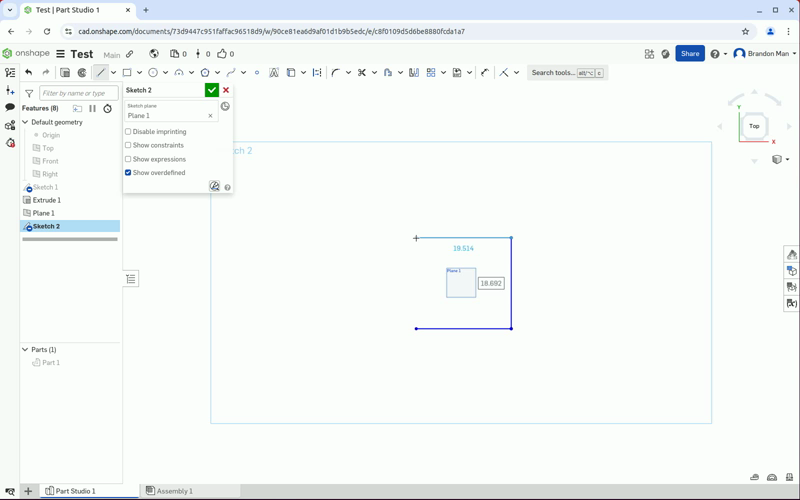
click(416, 237)
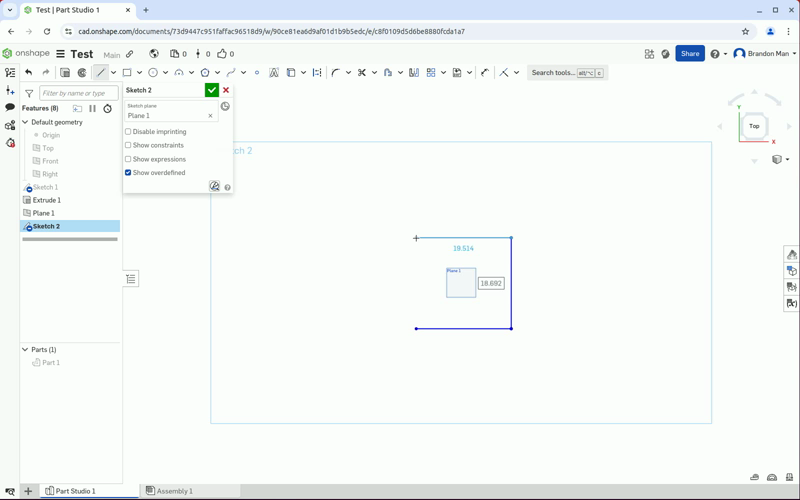
key_up(shift)
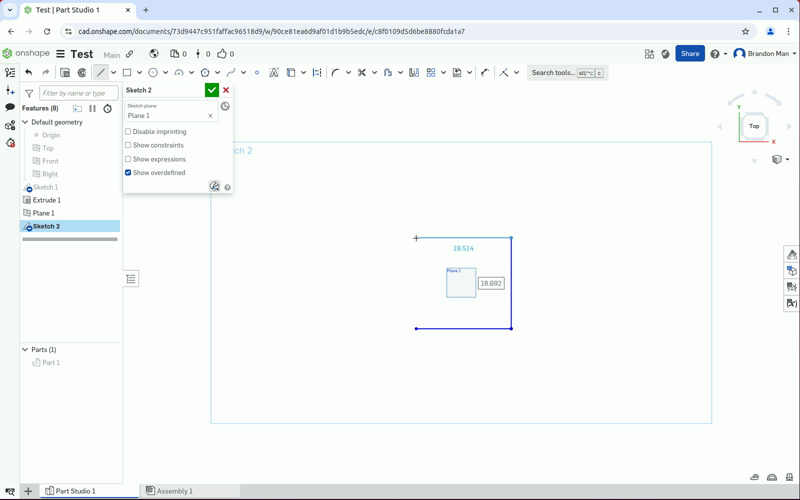
key_down(shift)
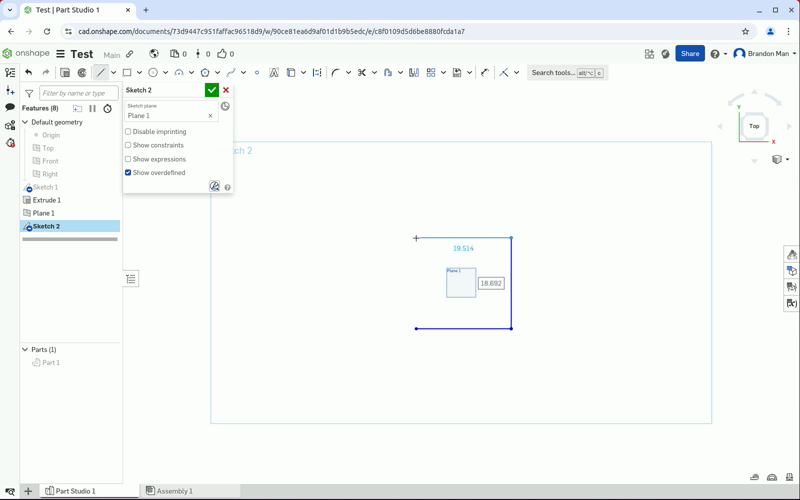
mouse_move(416, 328)
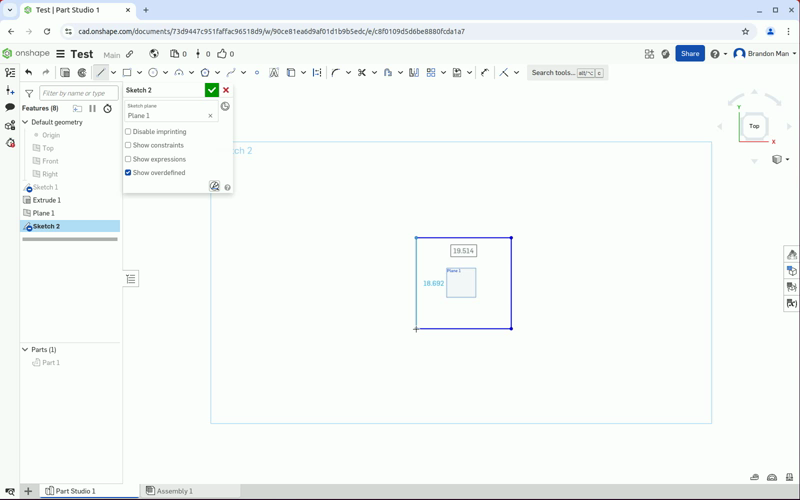
key_up(shift)
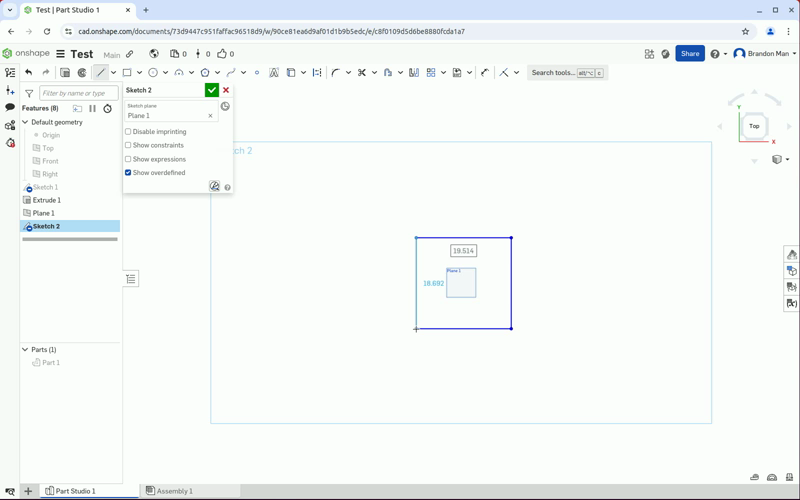
click(416, 328)
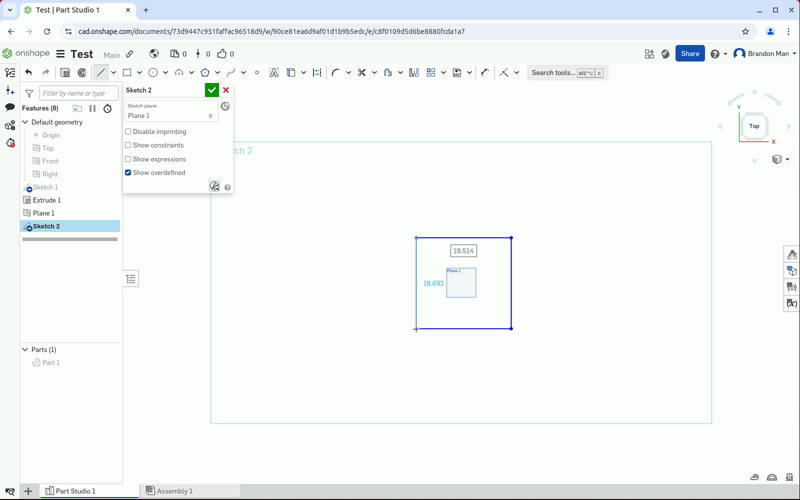
key(esc)
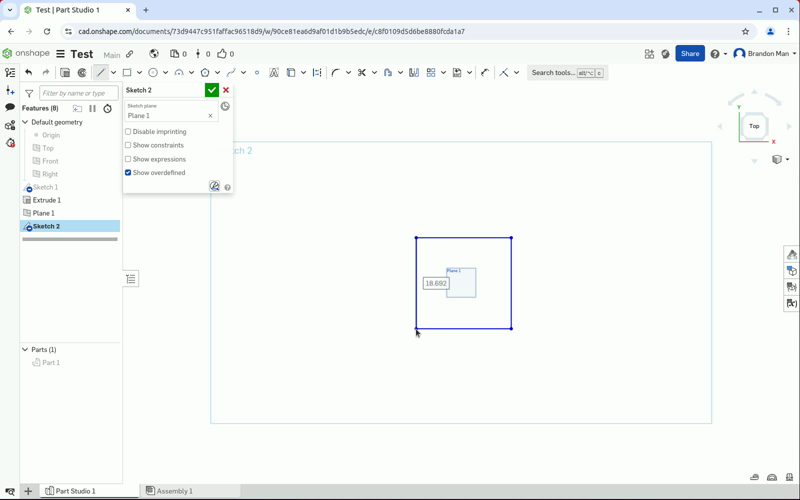
mouse_move(447, 310)
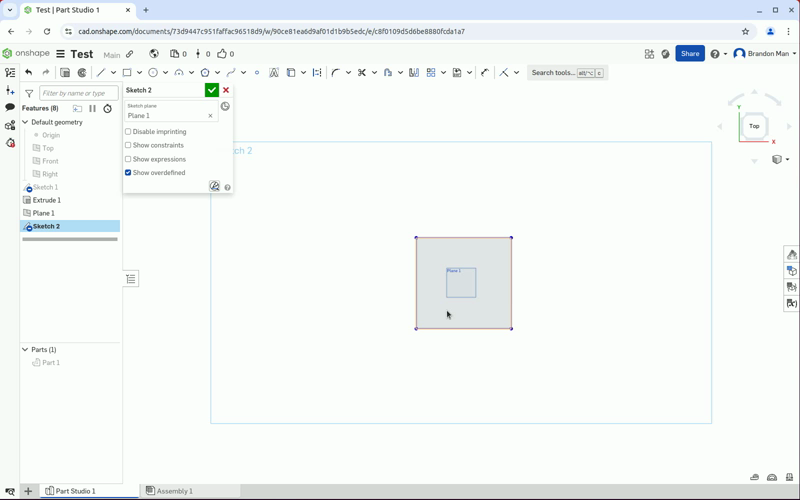
click(447, 310)
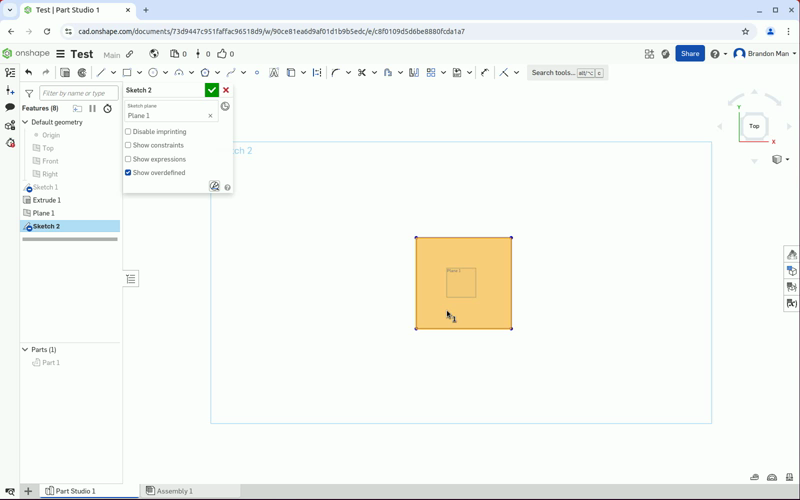
mouse_move(73, 352)
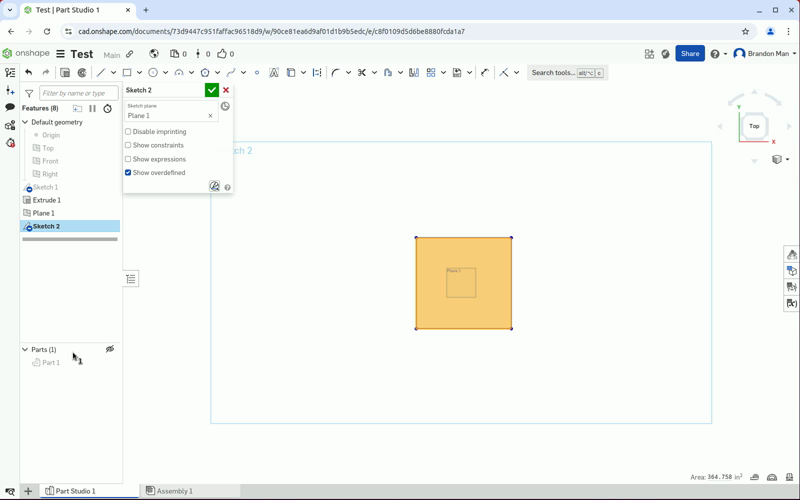
key(shift+y)
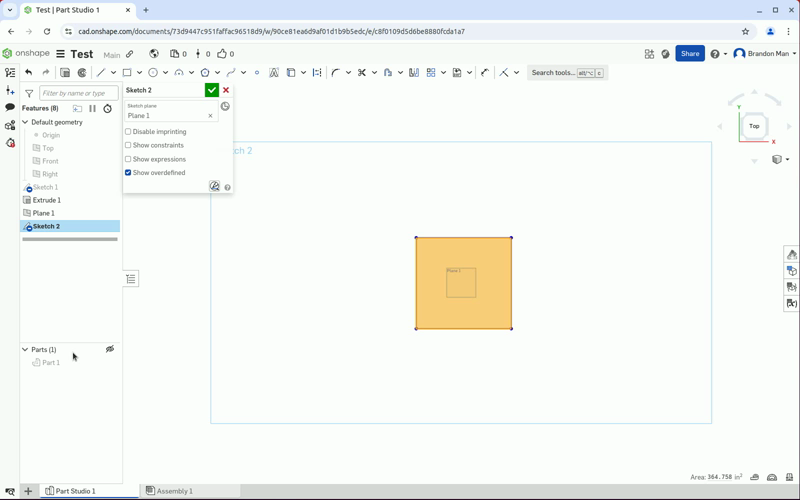
key(shift+e)
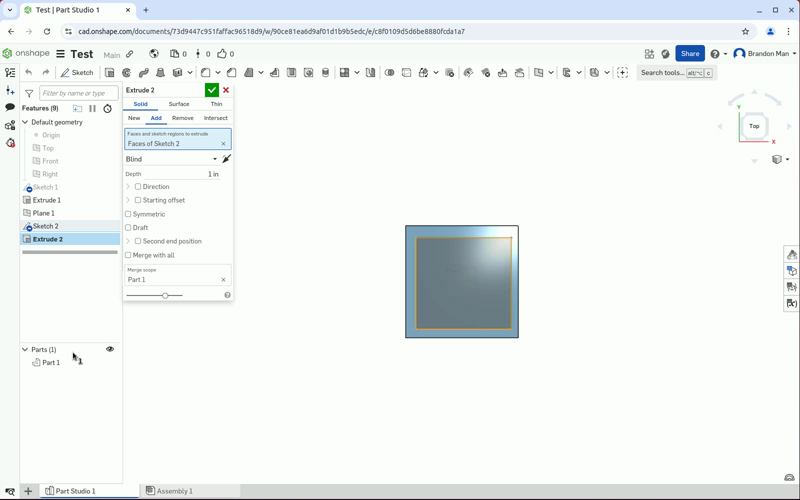
mouse_move(143, 106)
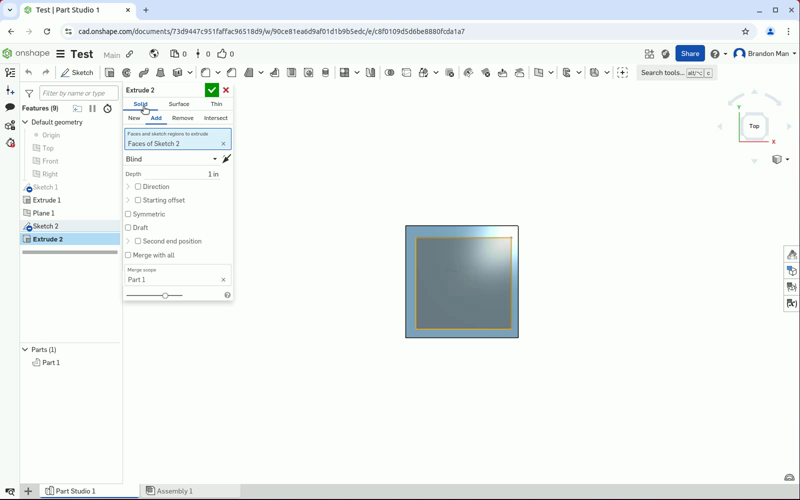
click(143, 106)
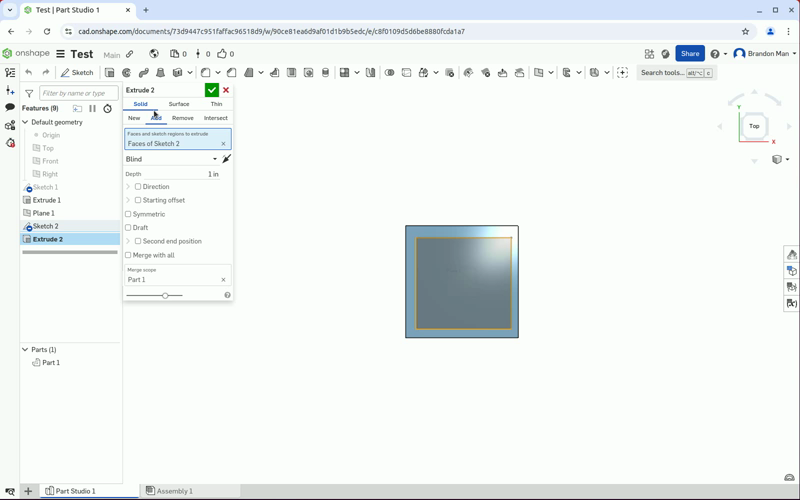
mouse_move(186, 120)
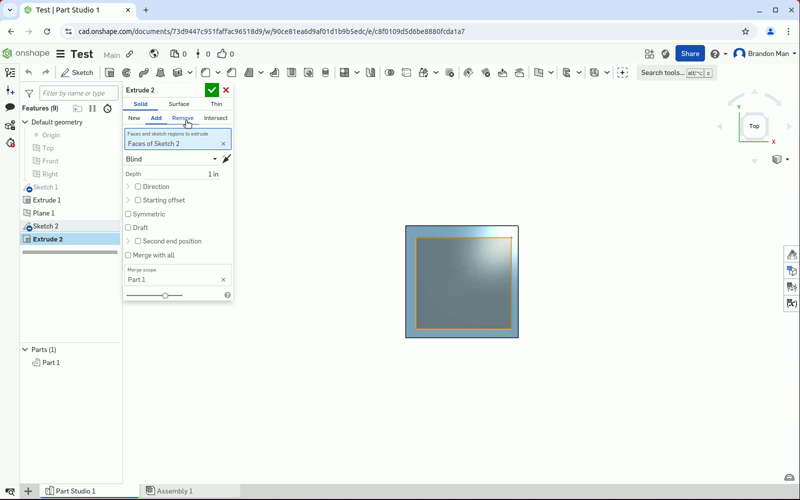
click(186, 120)
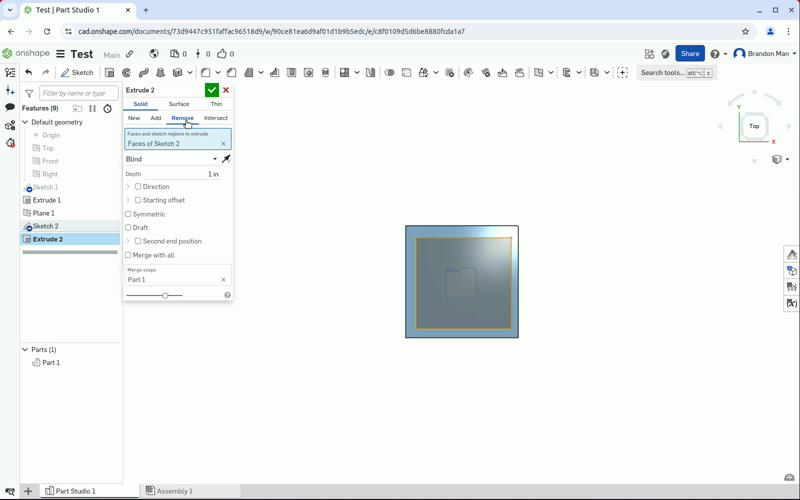
key(tab, 4)
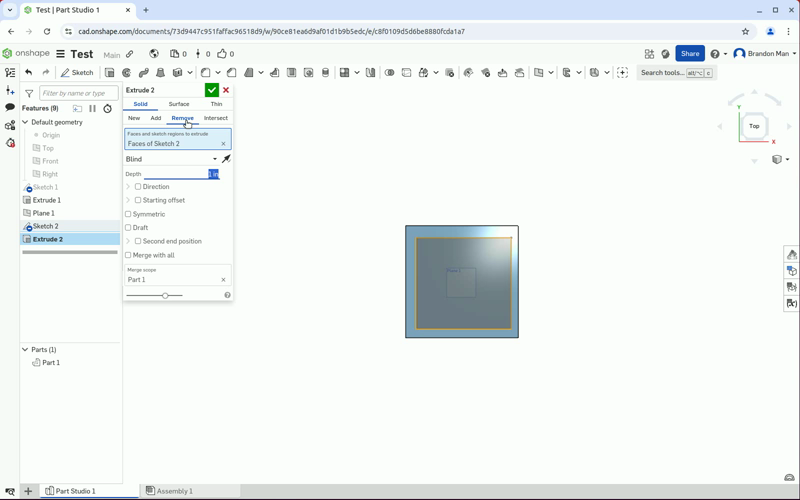
text(20.22)
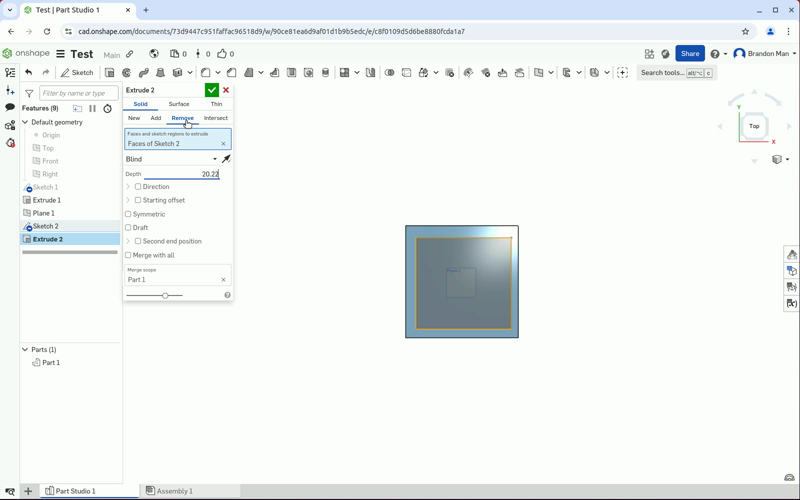
key(tab, 6)
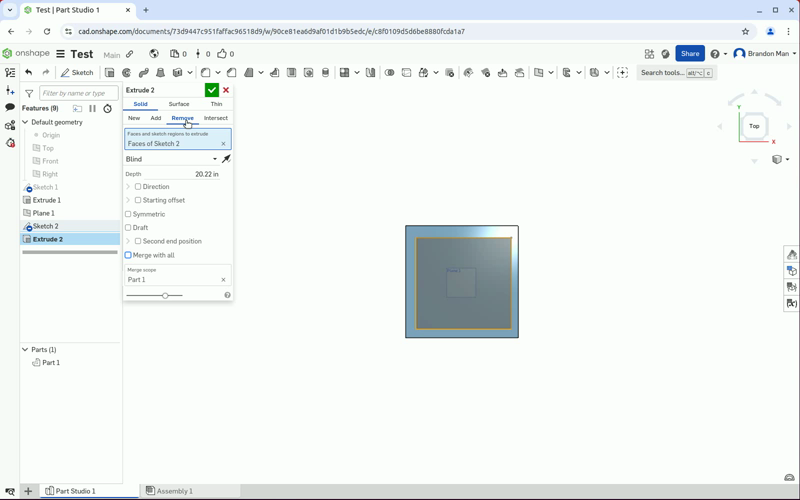
key(space)
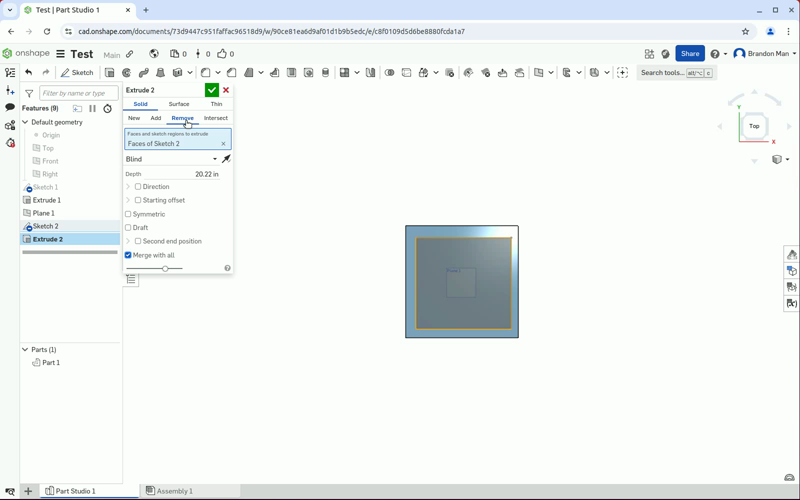
key(enter)
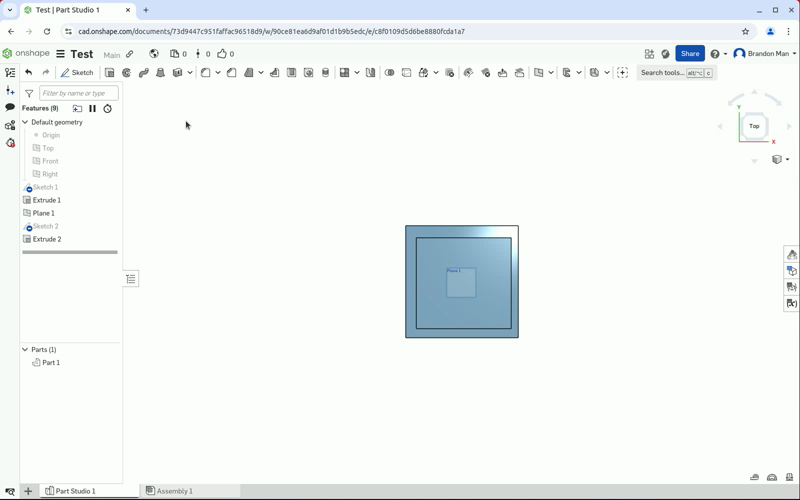
key(shift+h)
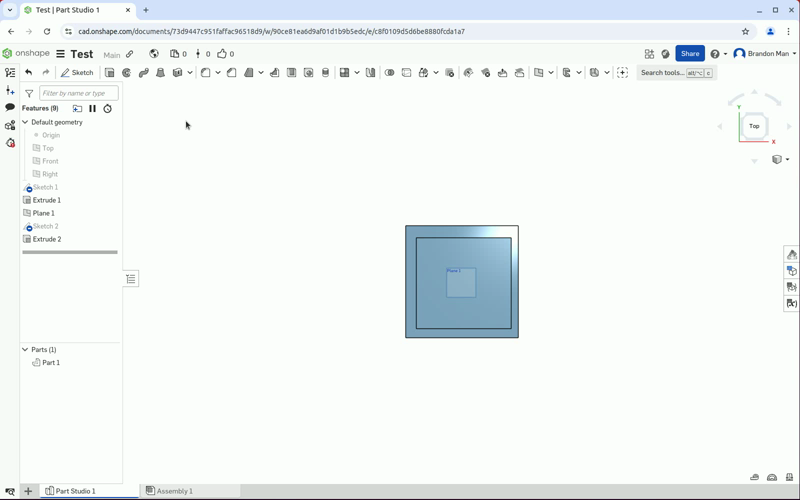
key(shift+h)
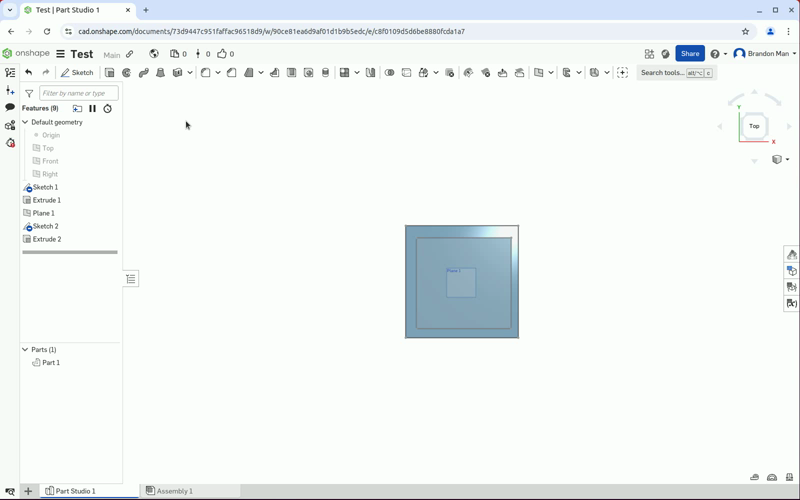
key(shift+7)
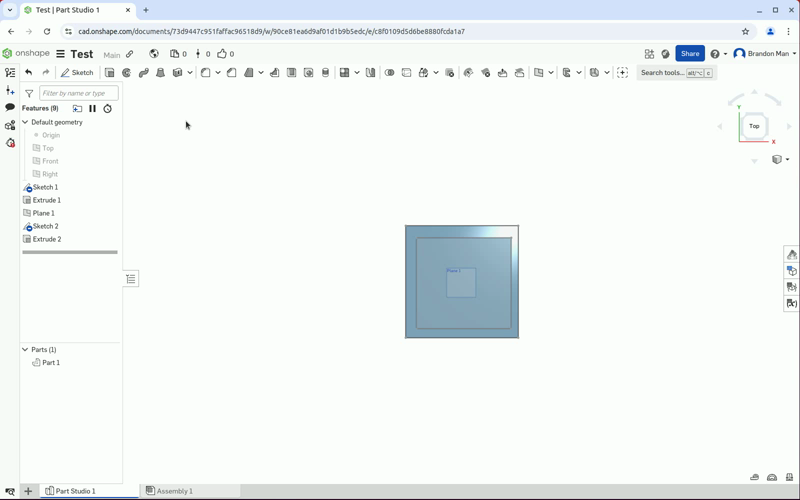
key(up, 3)
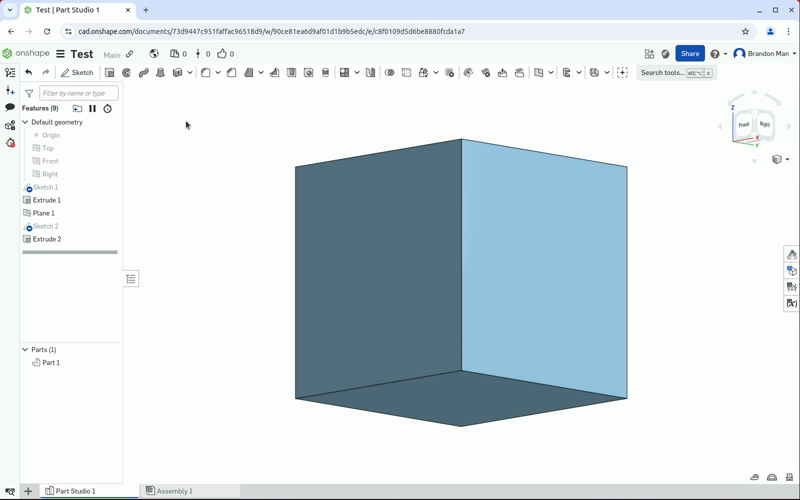
key(left, 3)
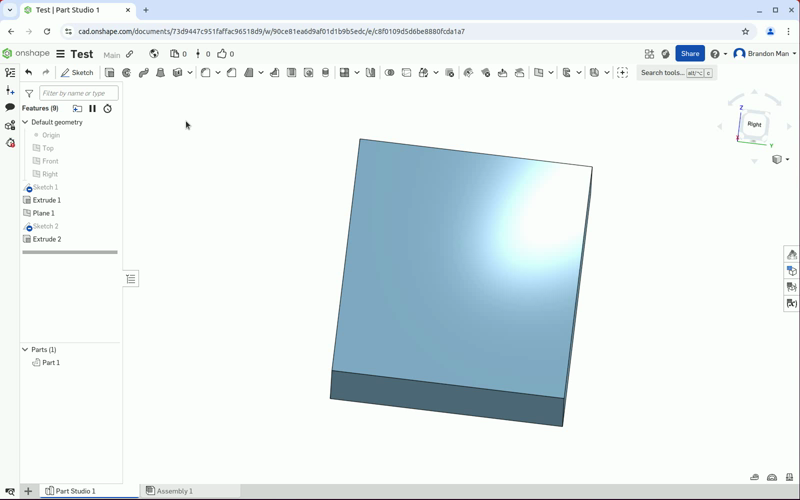
key(right, 3)
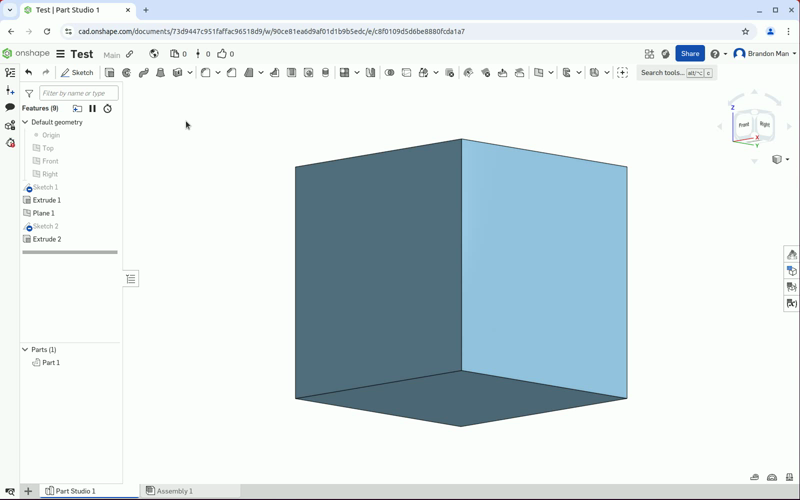
key(down, 3)
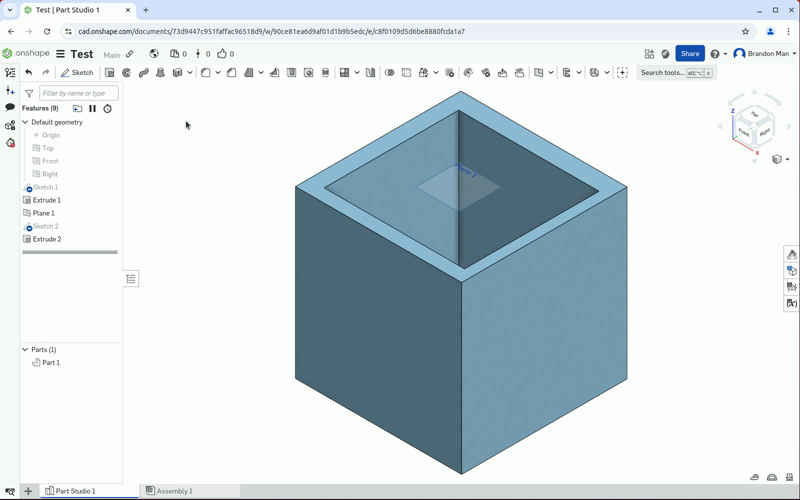
mouse_move(73, 189)
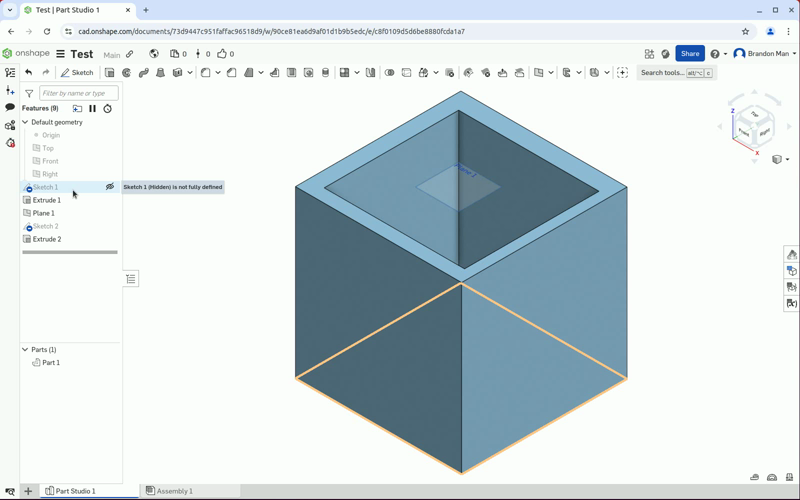
click(73, 189)